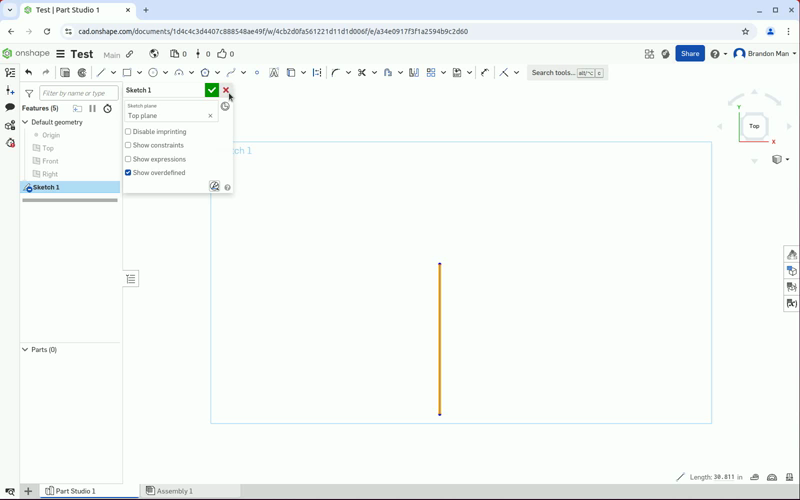
key(shift+h)
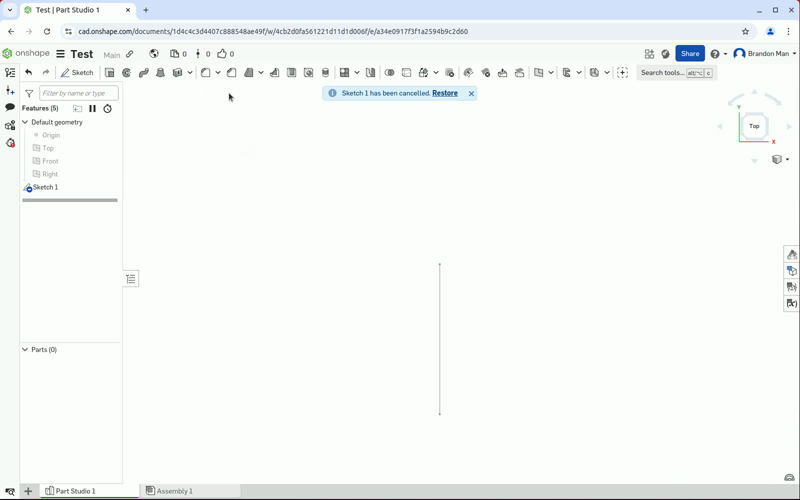
key(shift+s)
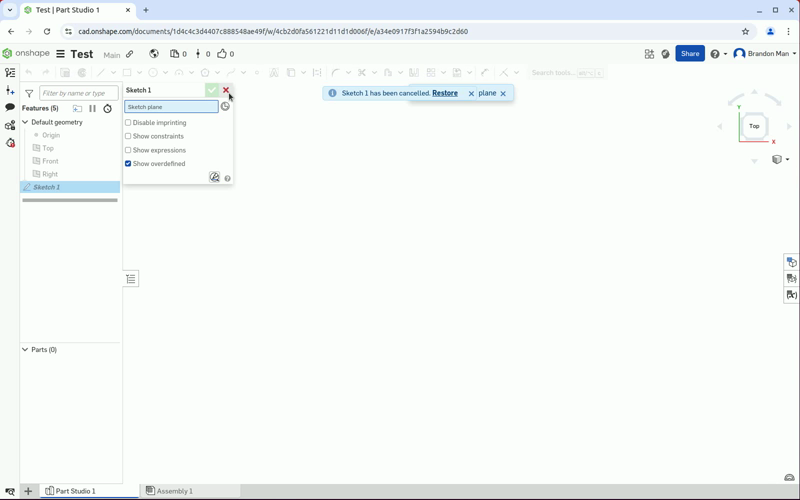
mouse_move(73, 150)
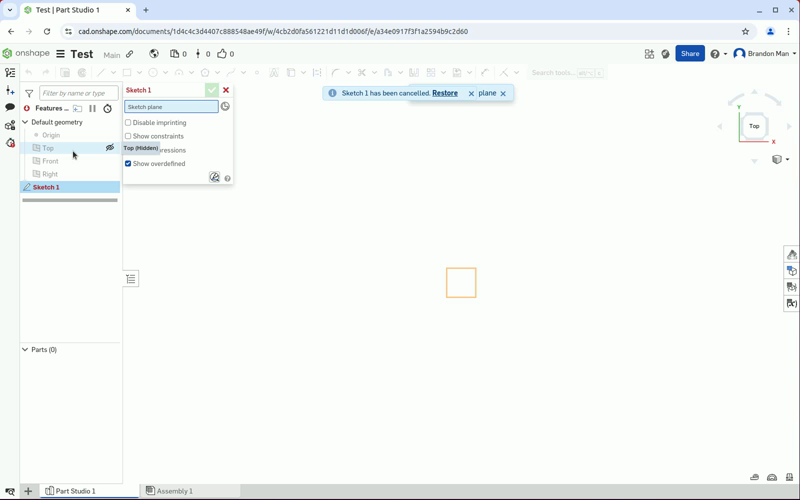
click(73, 150)
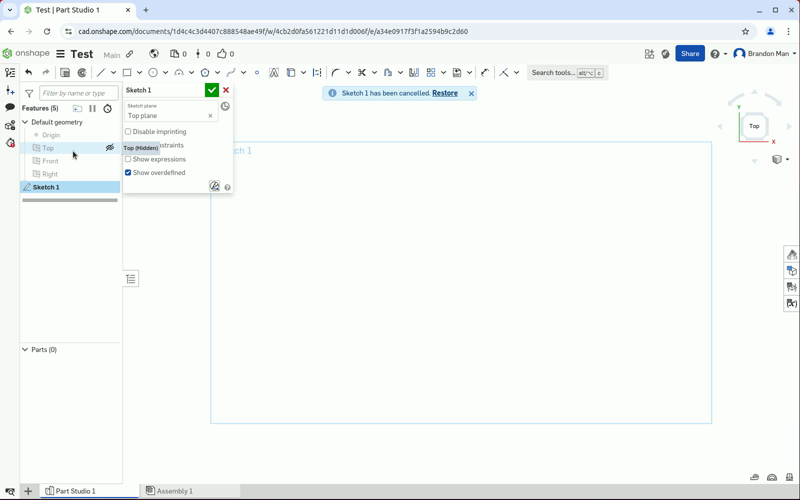
mouse_move(73, 352)
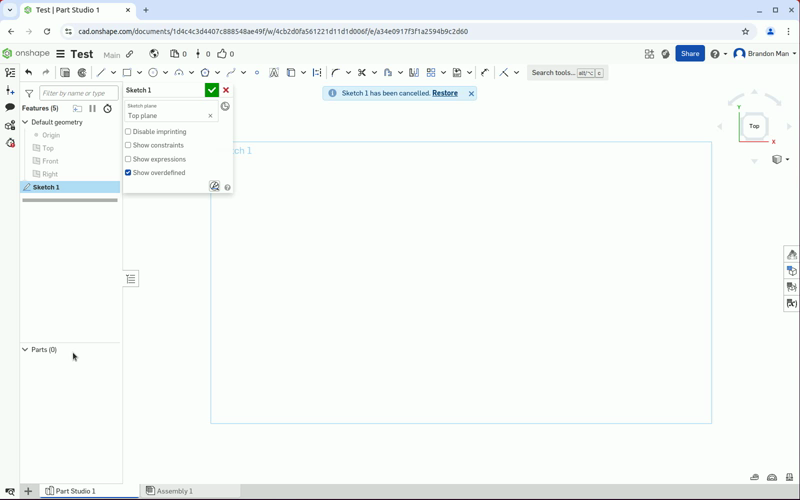
key(y)
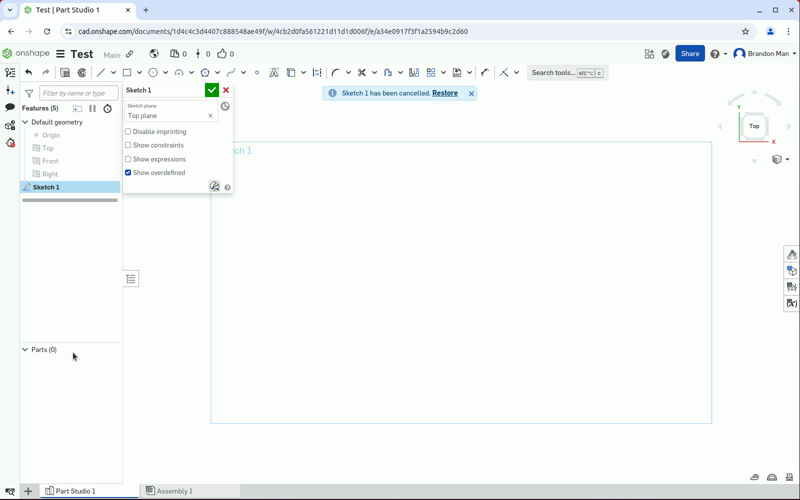
key(l)
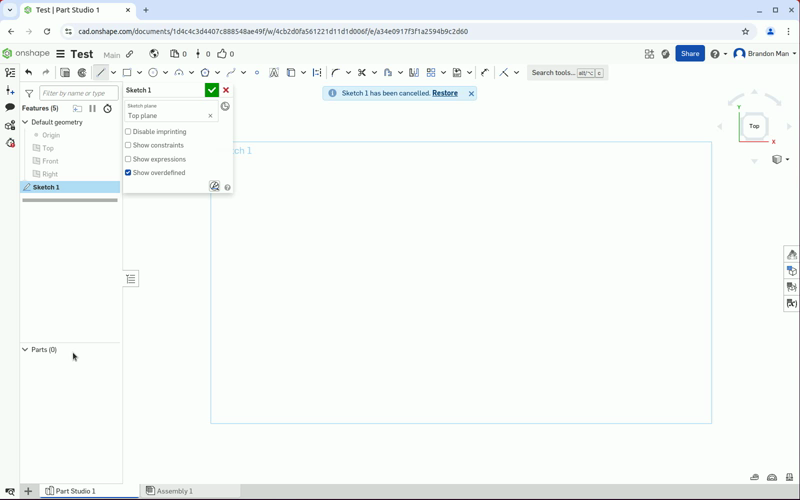
key_down(shift)
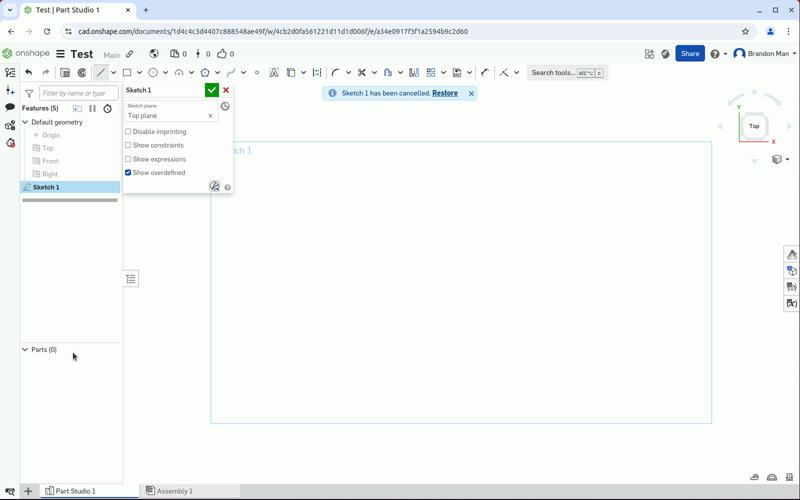
mouse_move(349, 282)
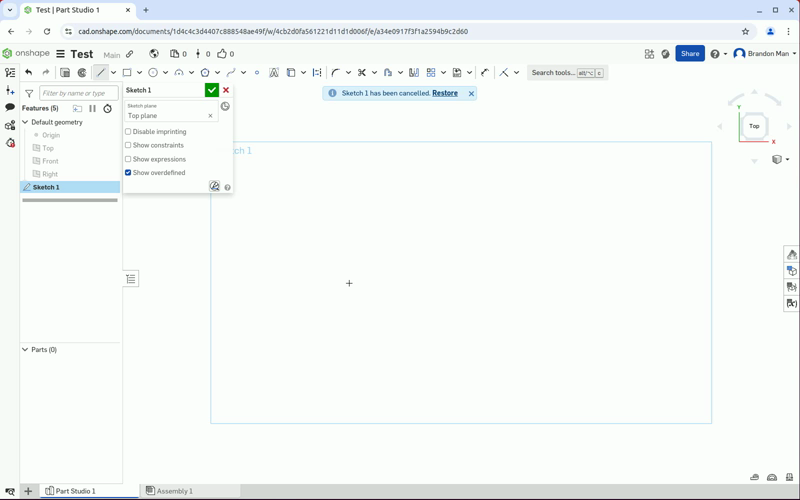
click(349, 282)
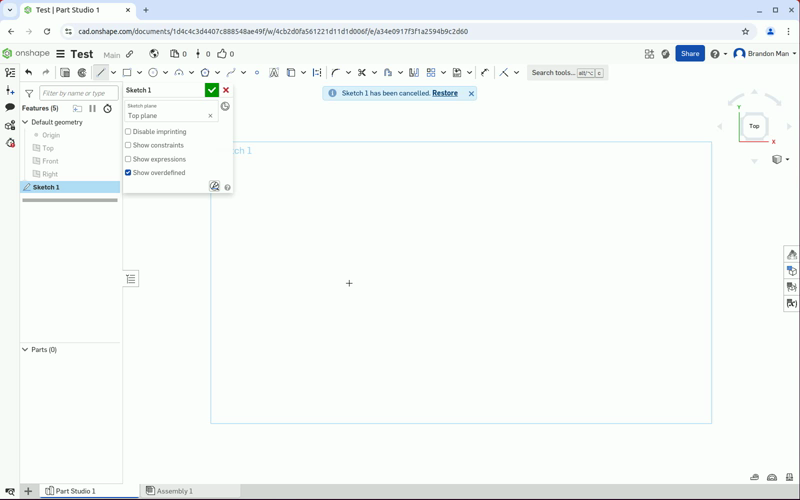
key_up(shift)
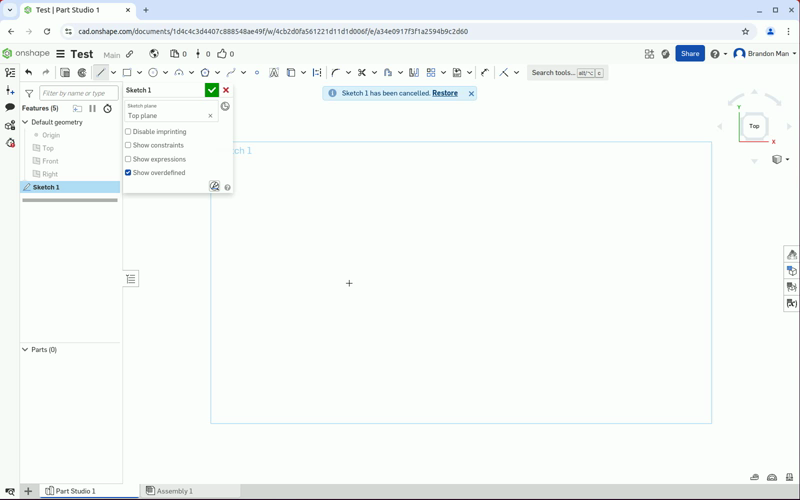
key_down(shift)
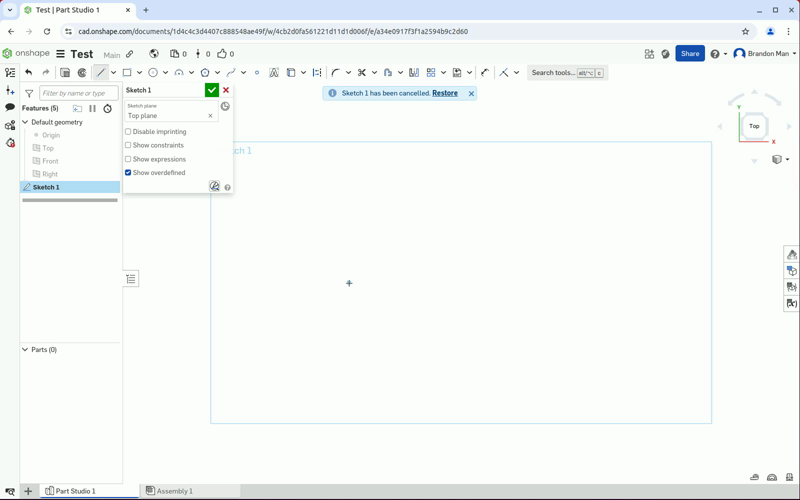
mouse_move(405, 378)
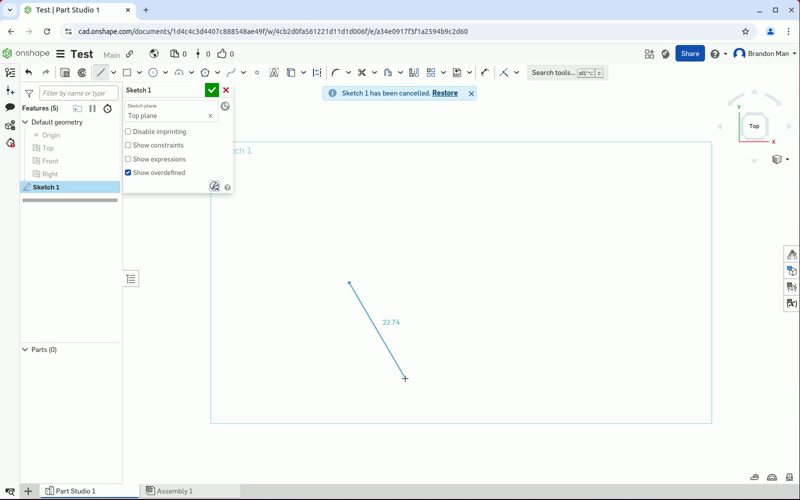
click(405, 378)
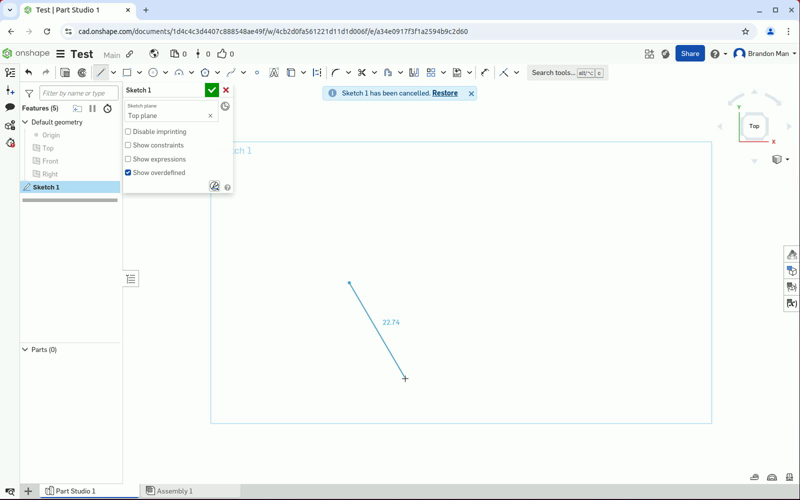
key_up(shift)
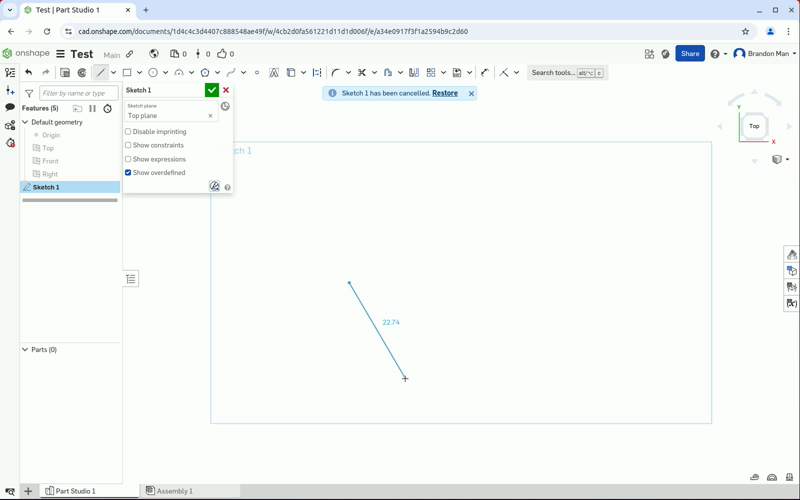
key_down(shift)
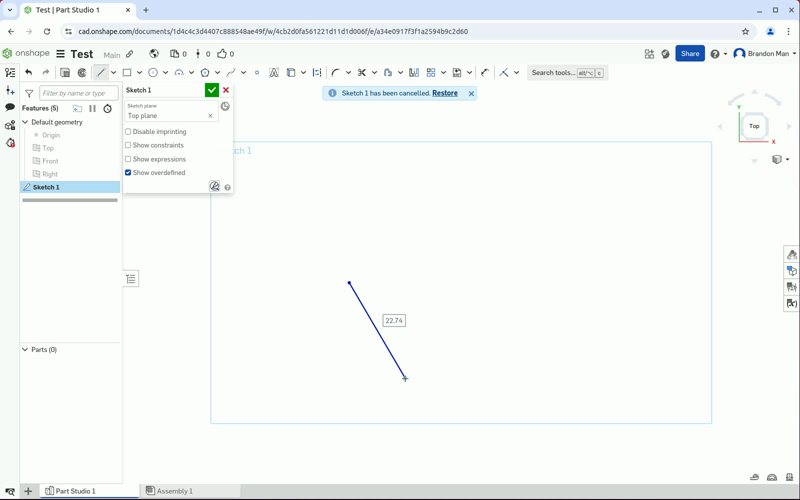
mouse_move(514, 378)
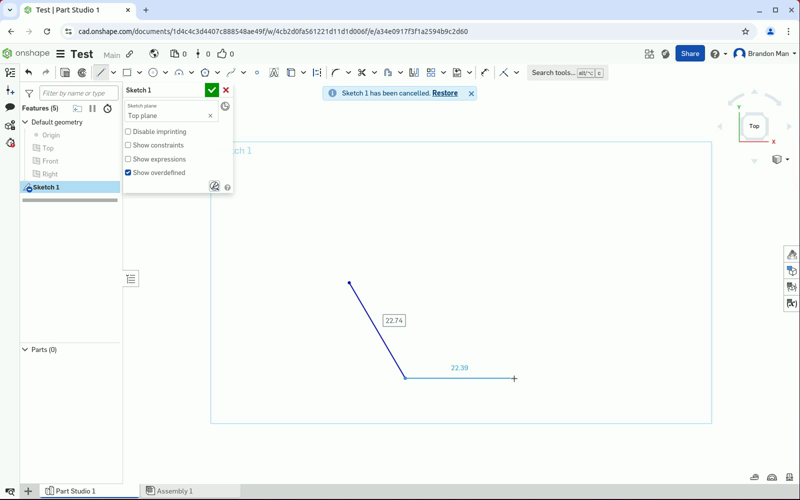
click(514, 378)
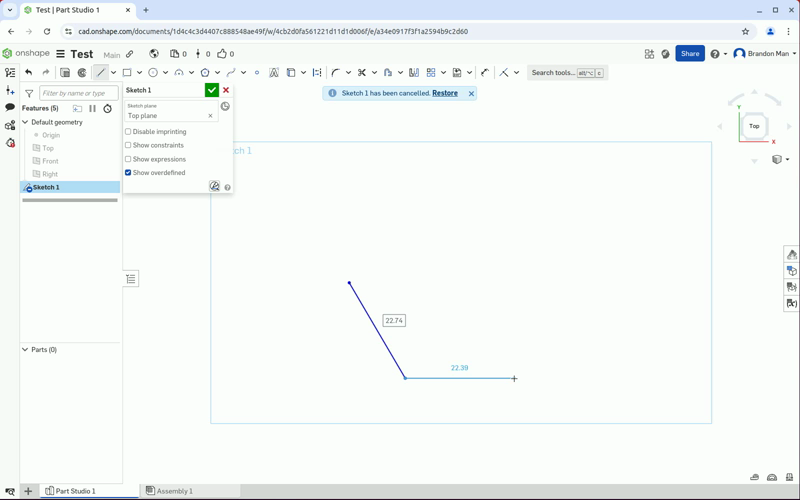
key_up(shift)
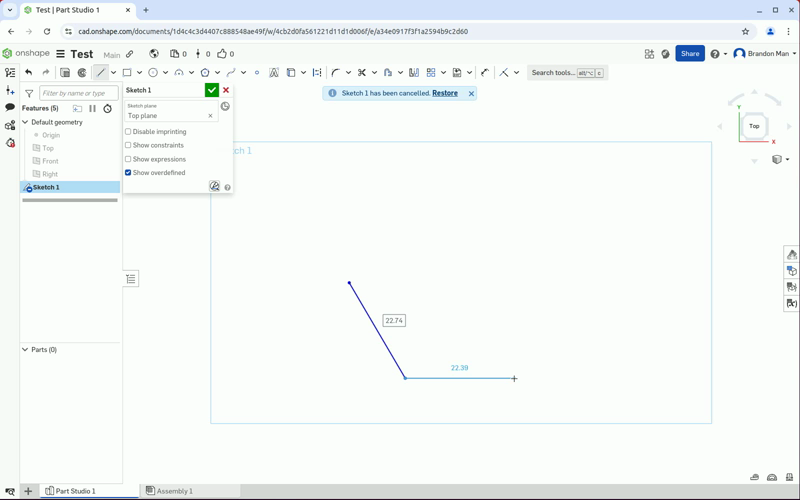
key_down(shift)
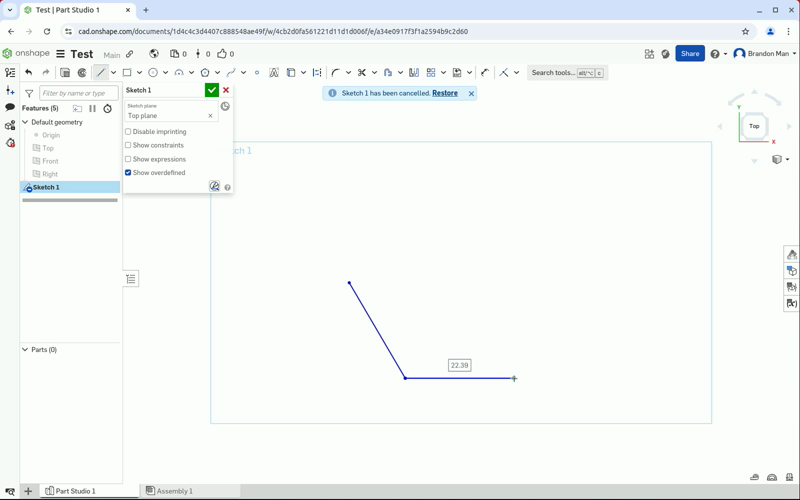
mouse_move(569, 282)
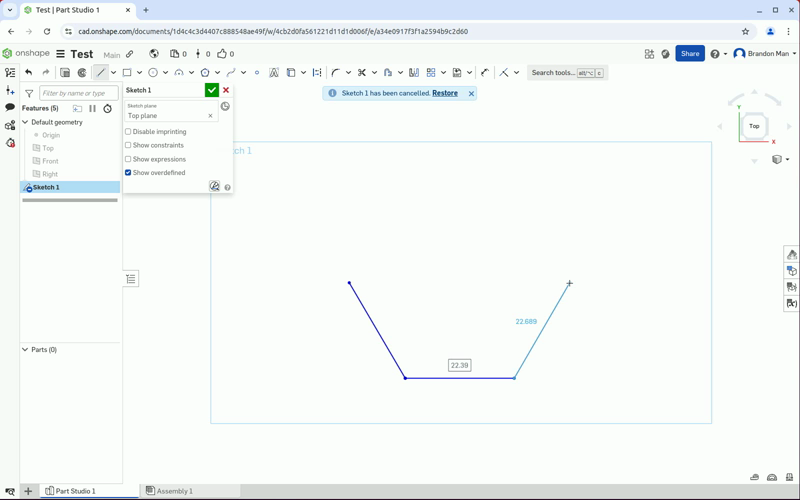
click(569, 282)
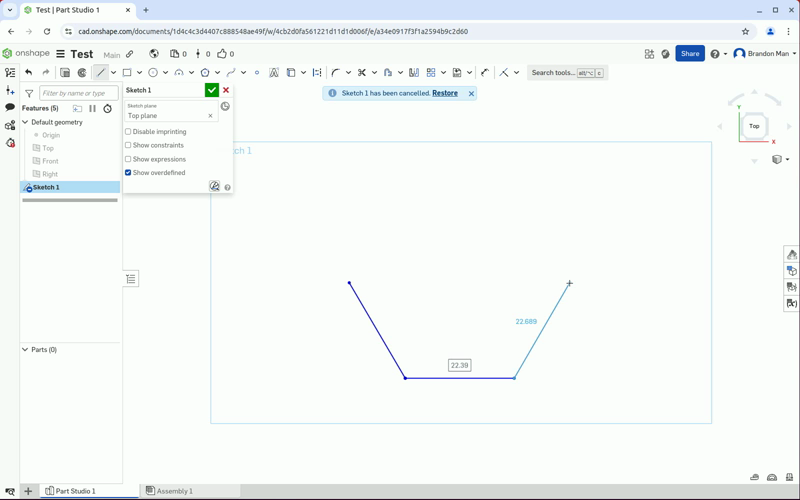
key_up(shift)
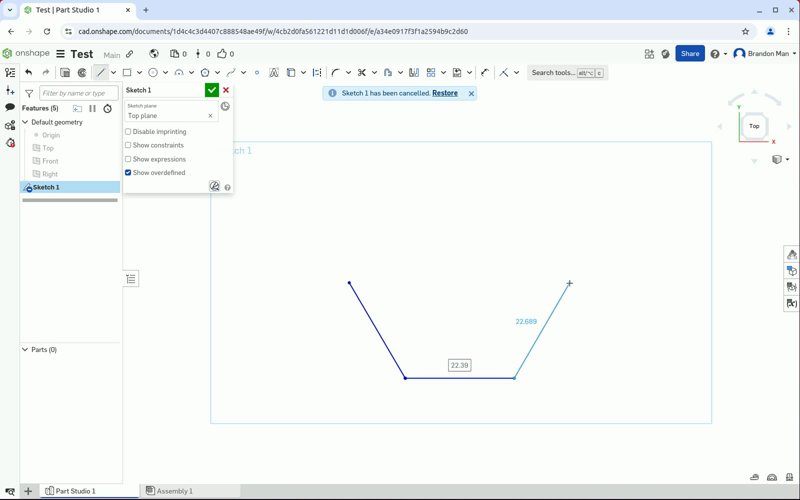
key_down(shift)
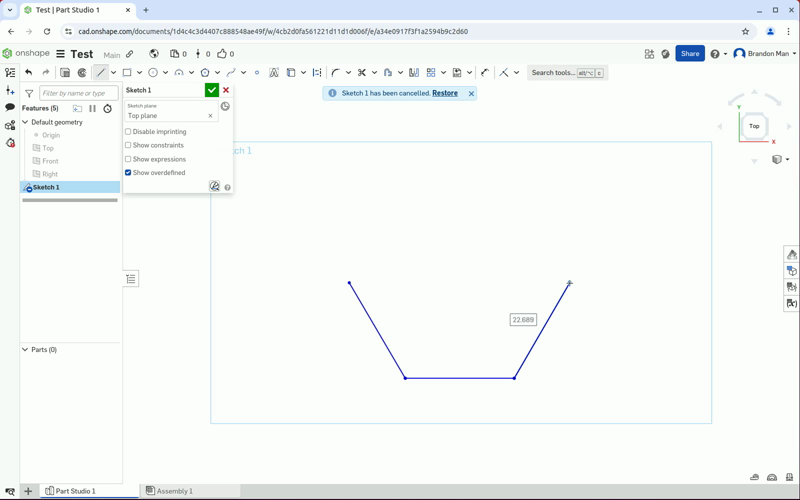
mouse_move(514, 187)
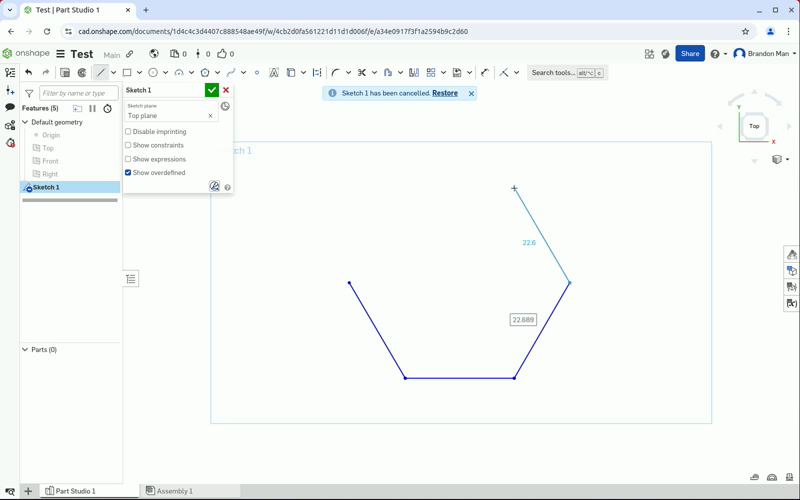
click(514, 187)
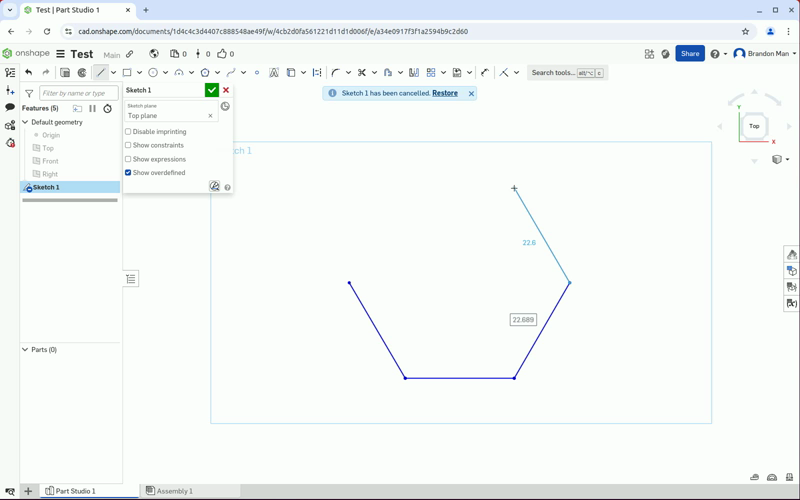
key_up(shift)
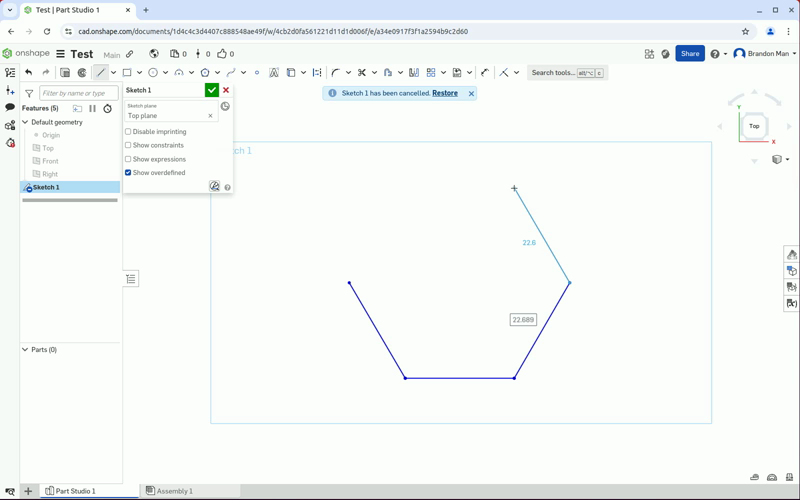
key_down(shift)
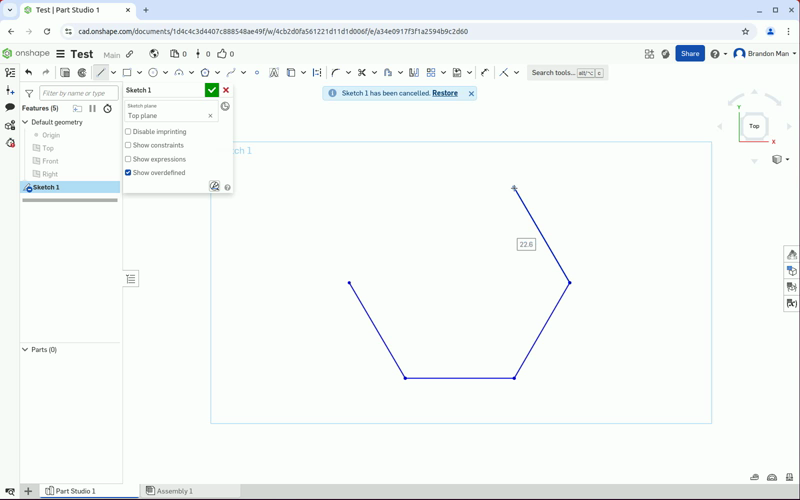
mouse_move(405, 187)
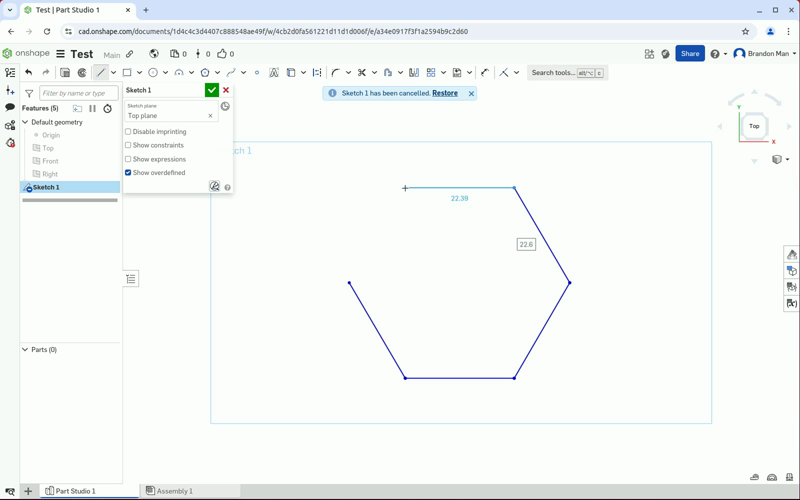
click(405, 187)
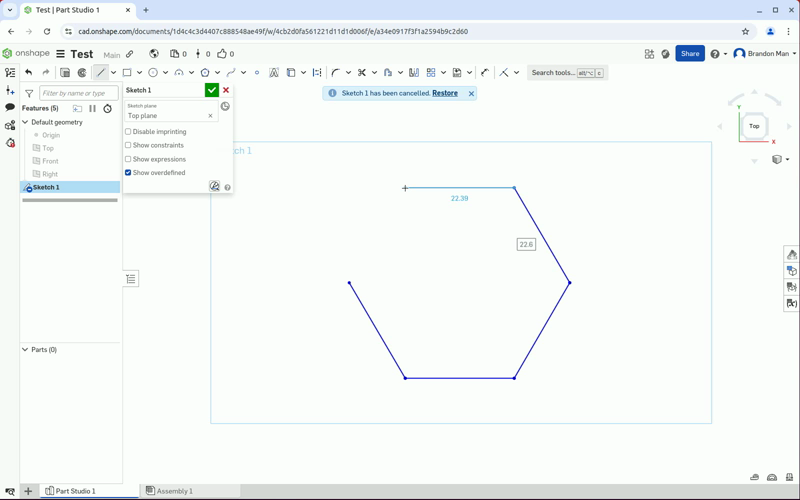
key_up(shift)
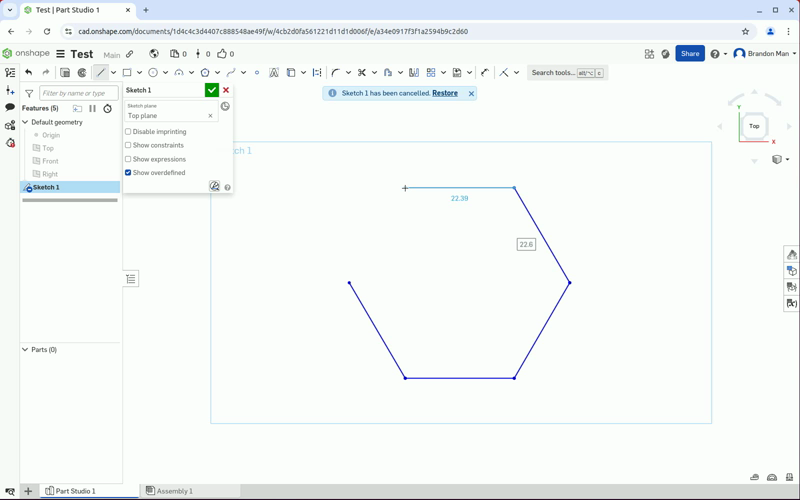
key_down(shift)
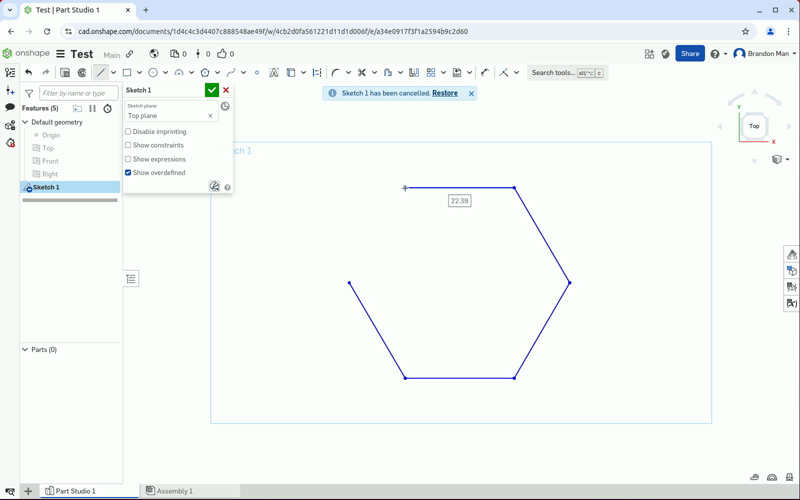
mouse_move(349, 282)
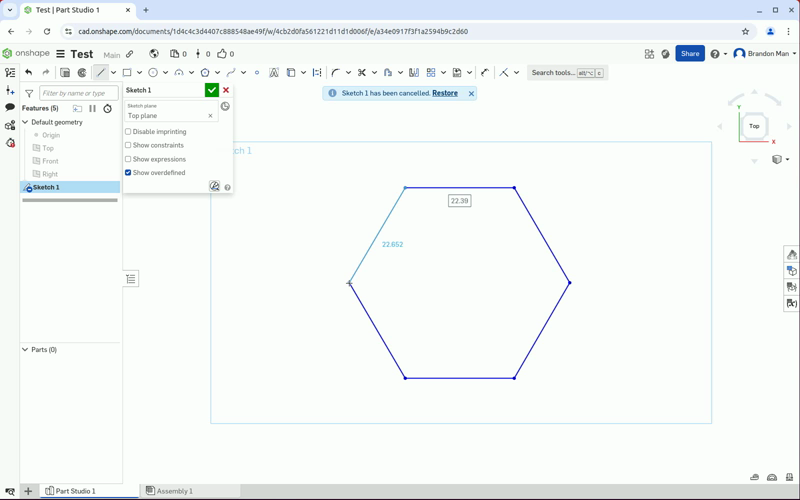
key_up(shift)
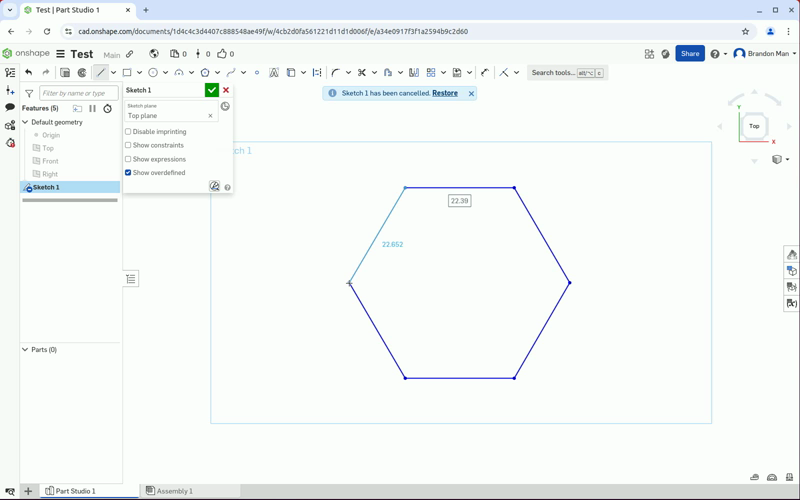
click(349, 282)
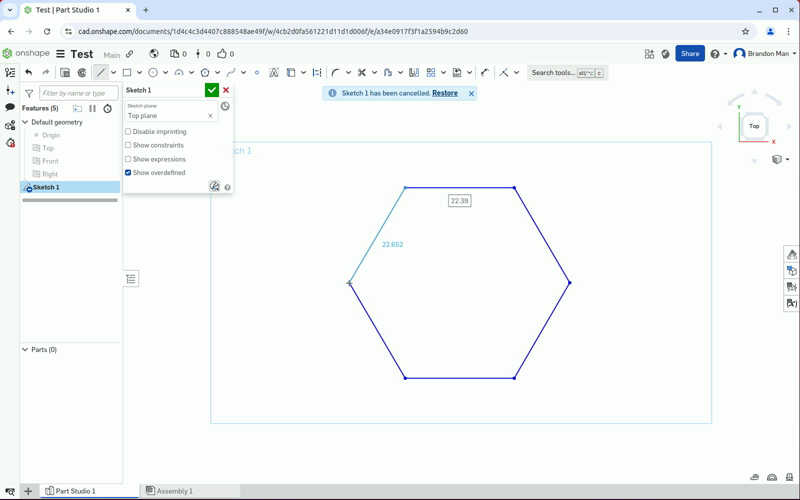
key(esc)
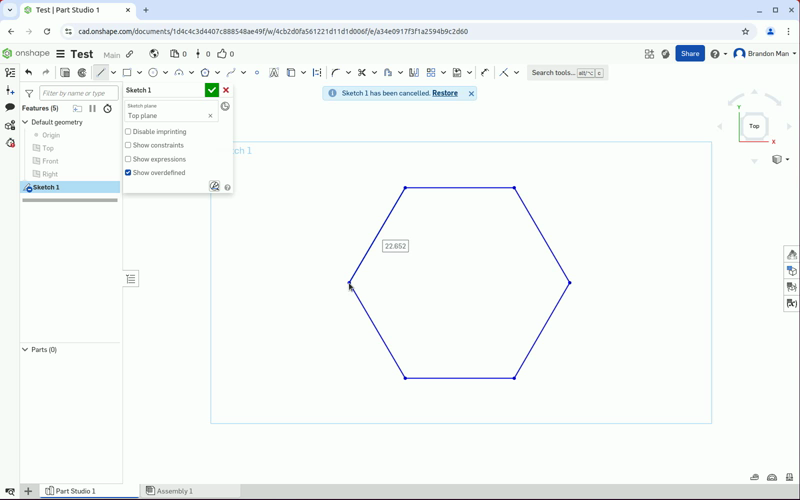
mouse_move(460, 254)
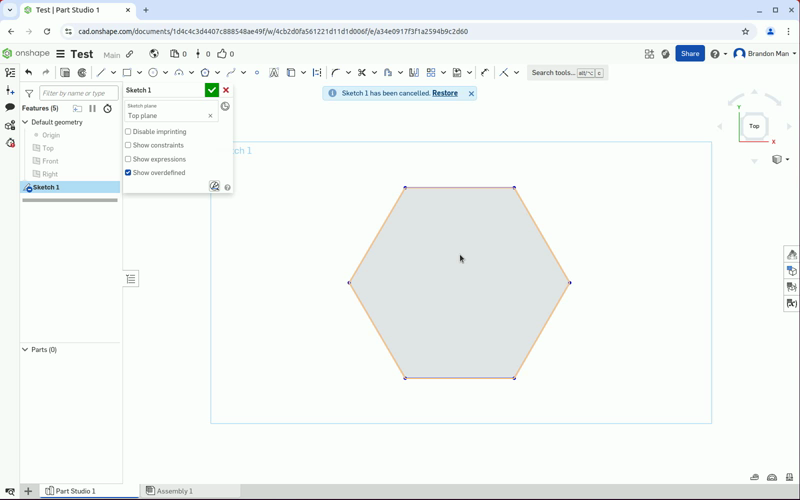
click(460, 254)
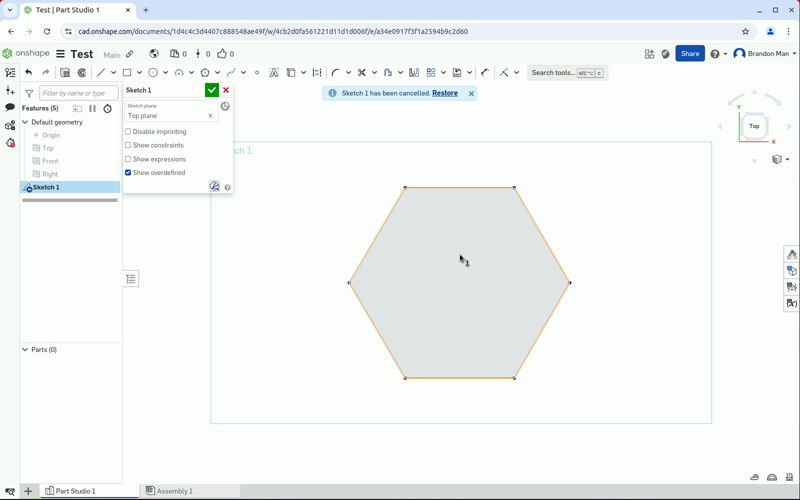
mouse_move(73, 352)
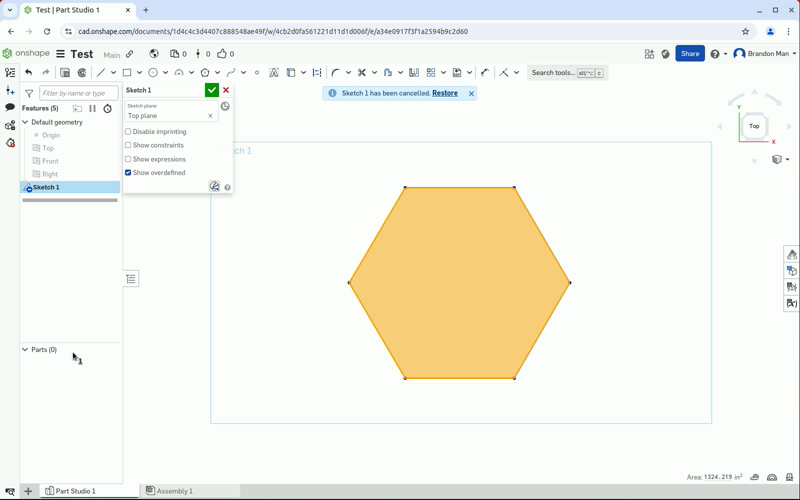
key(shift+y)
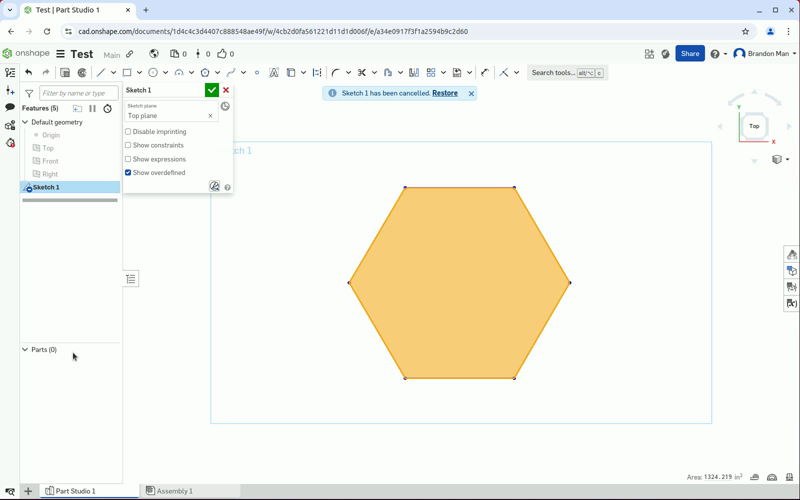
key(shift+e)
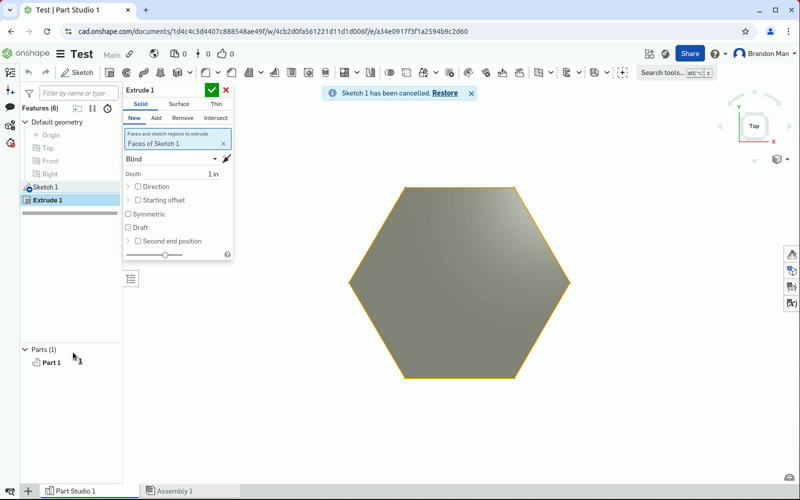
mouse_move(143, 106)
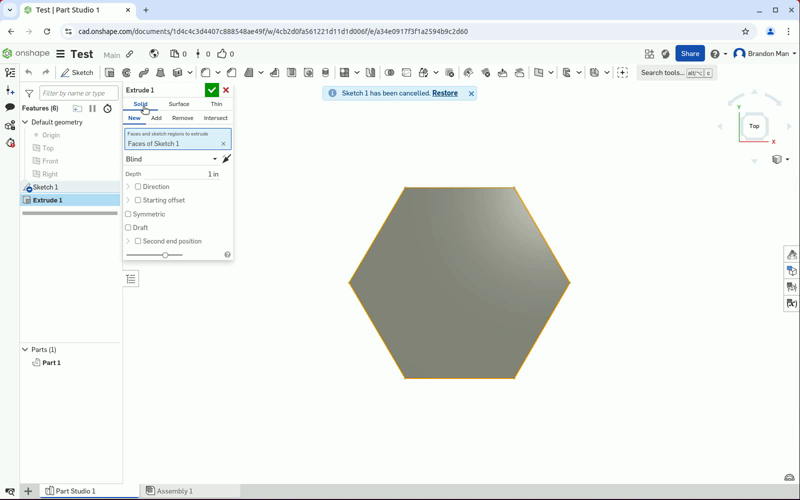
click(143, 106)
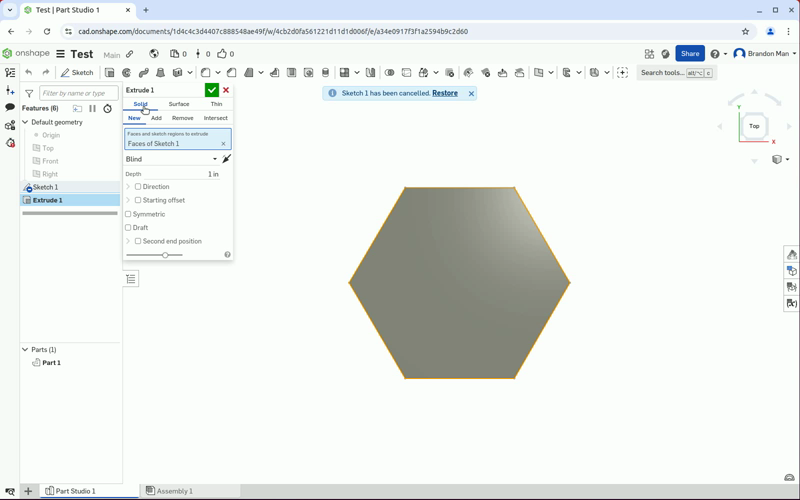
mouse_move(137, 120)
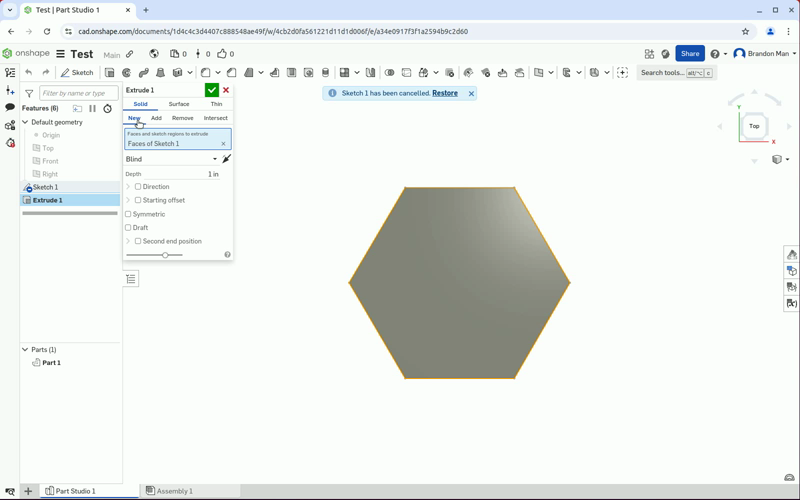
click(137, 120)
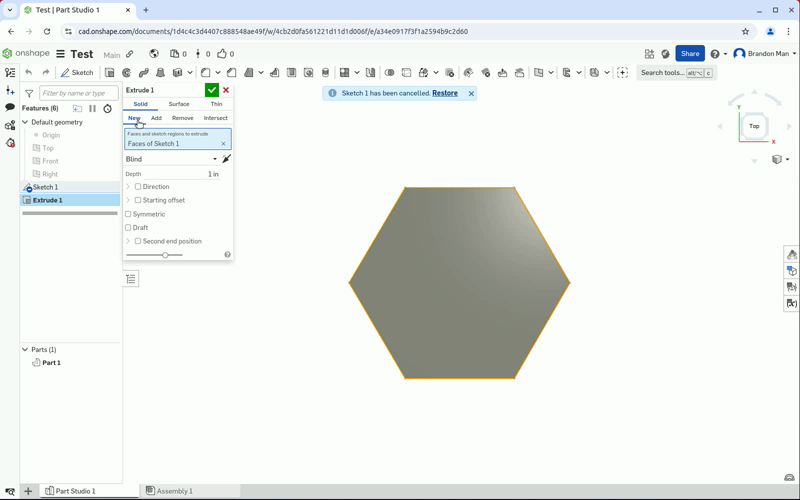
key(tab, 4)
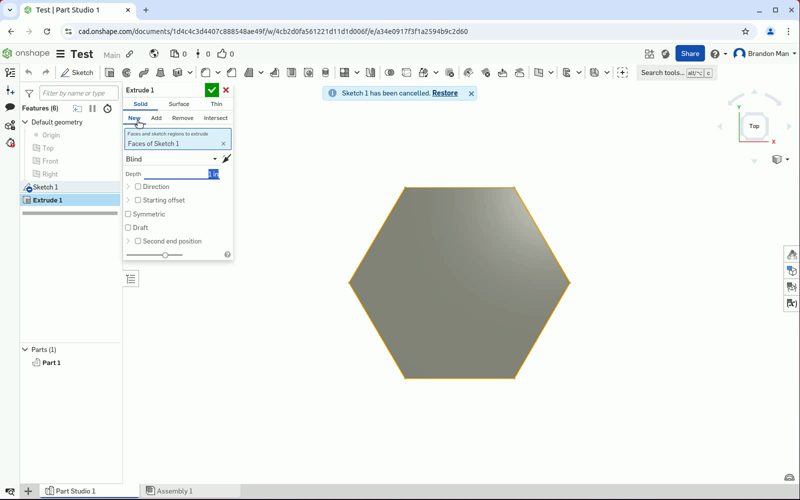
text(15.405)
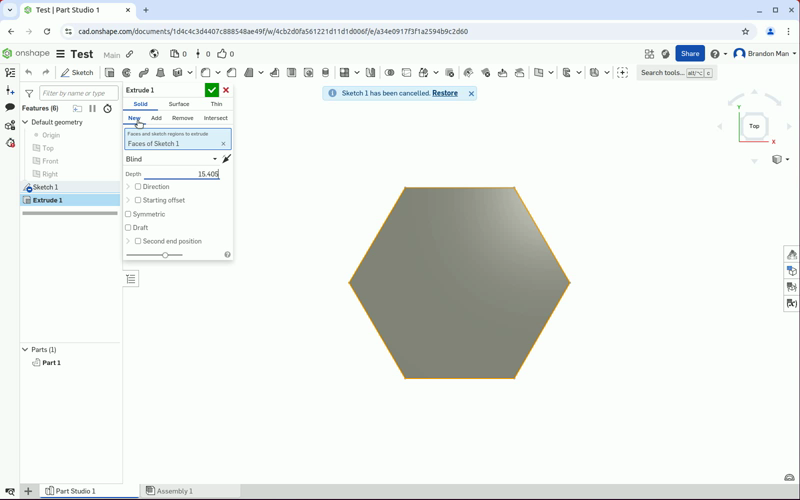
key(enter)
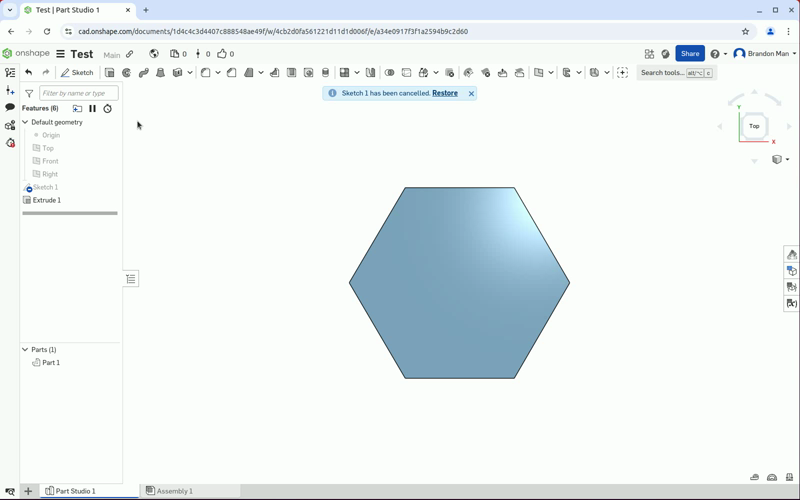
key(shift+h)
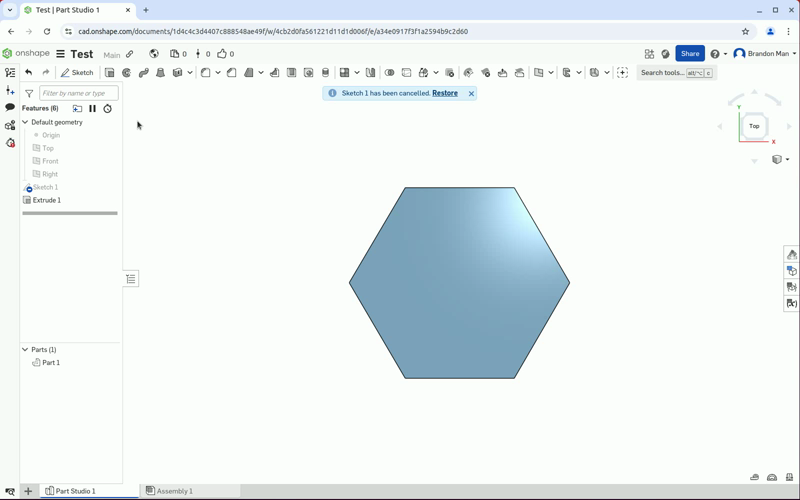
key(shift+h)
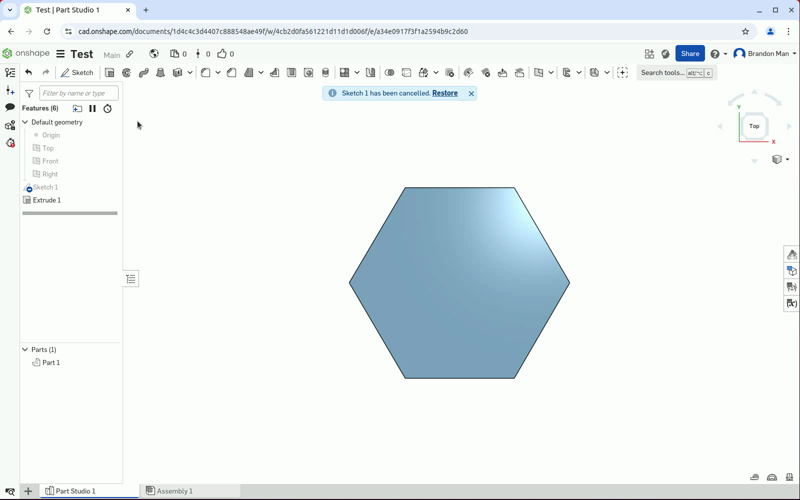
mouse_move(73, 189)
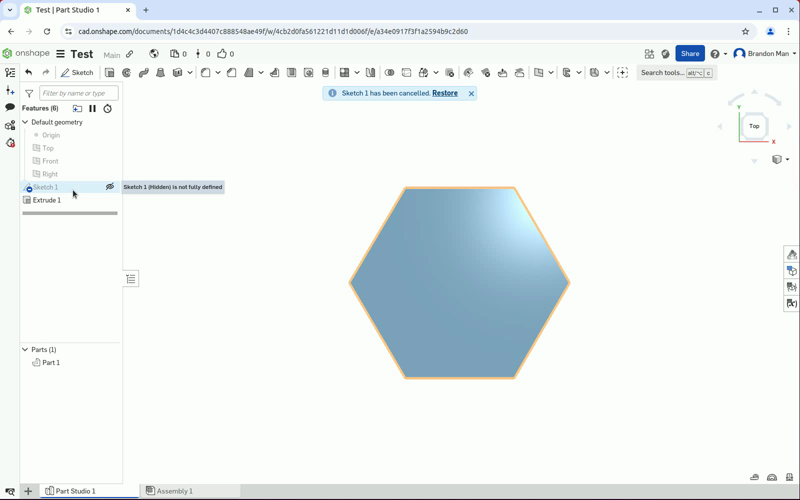
click(73, 189)
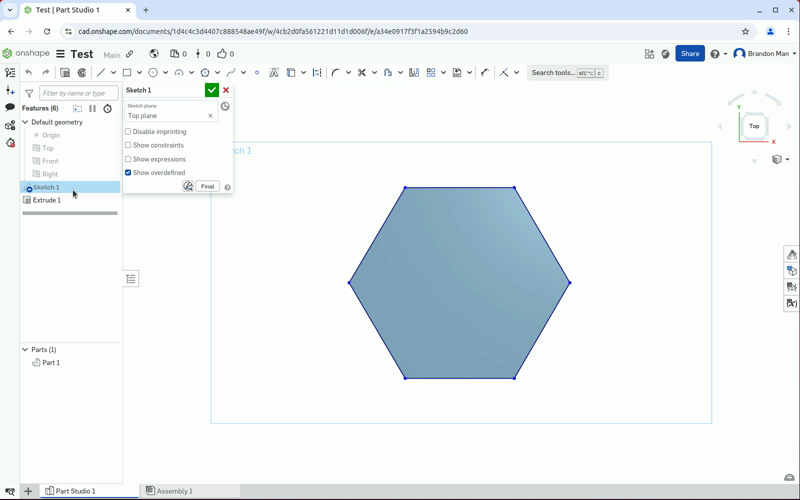
mouse_move(229, 92)
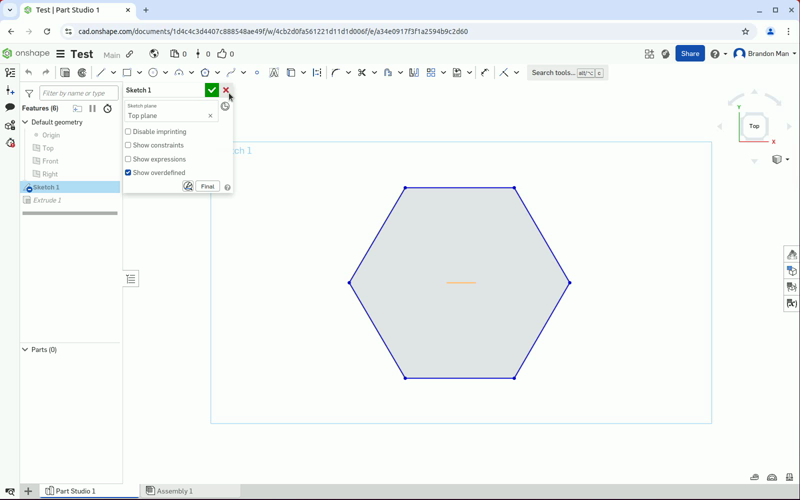
click(229, 92)
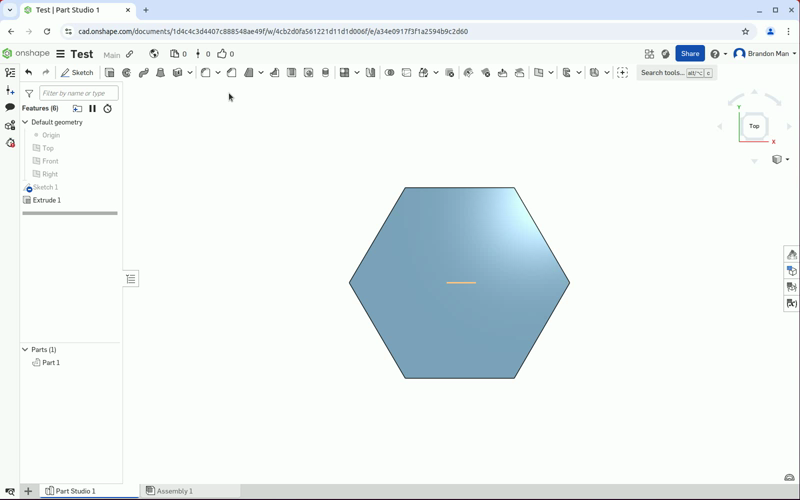
mouse_move(541, 75)
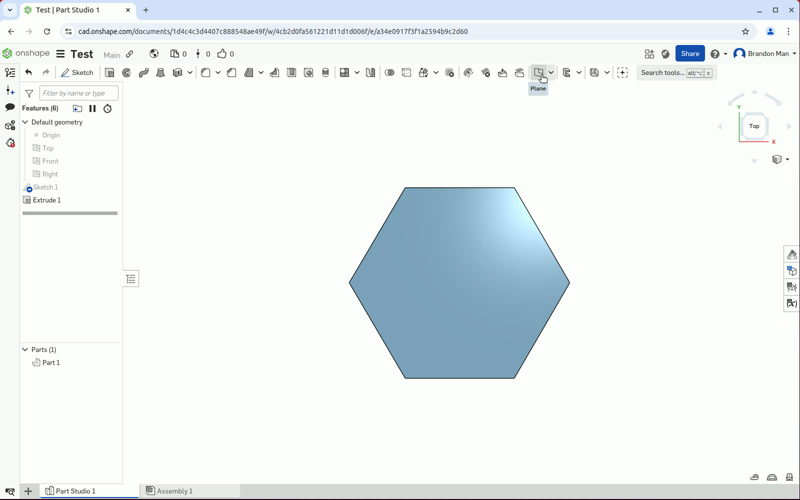
click(541, 75)
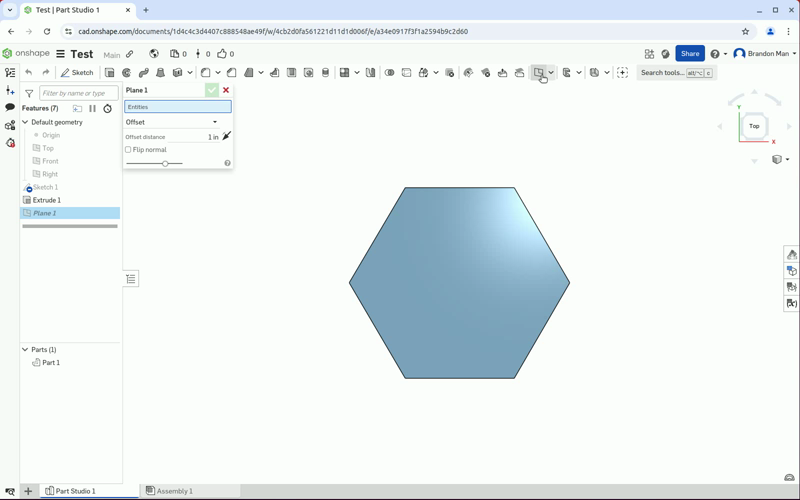
mouse_move(73, 150)
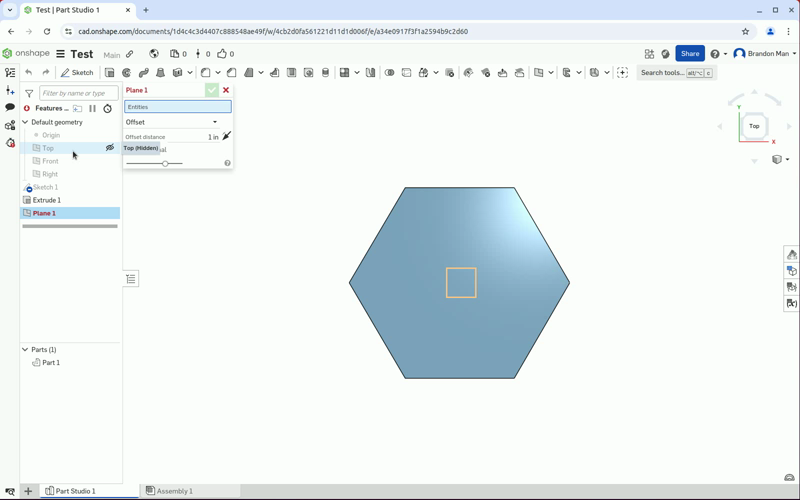
click(73, 150)
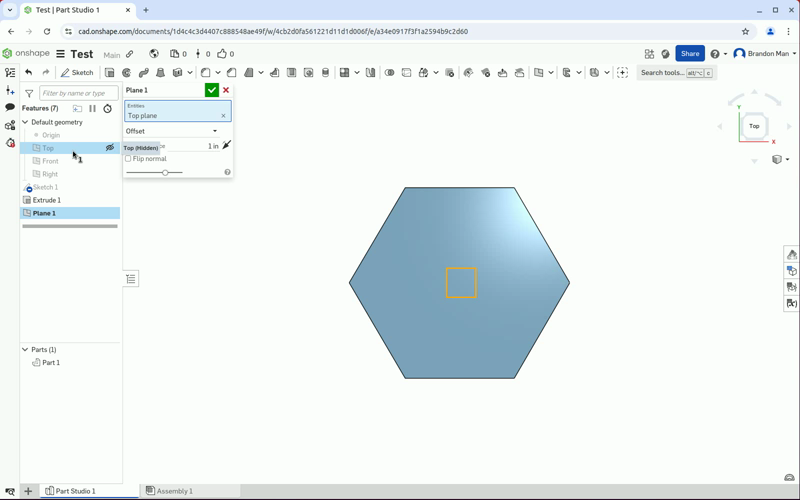
key(tab, 2)
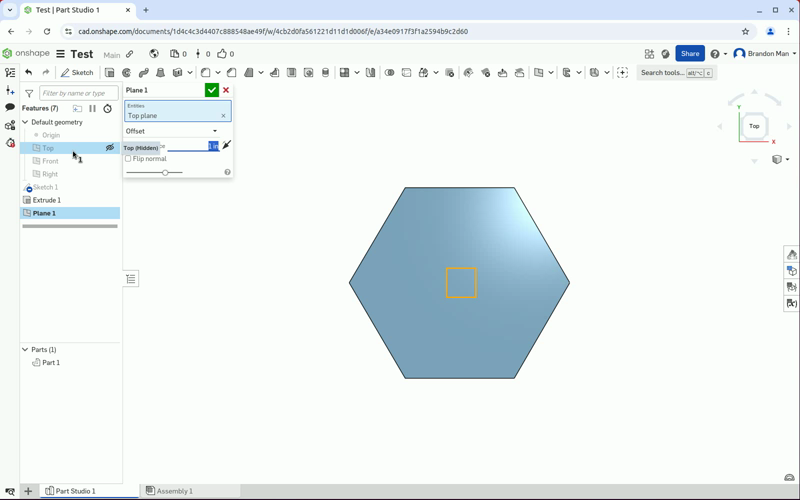
text(15.405)
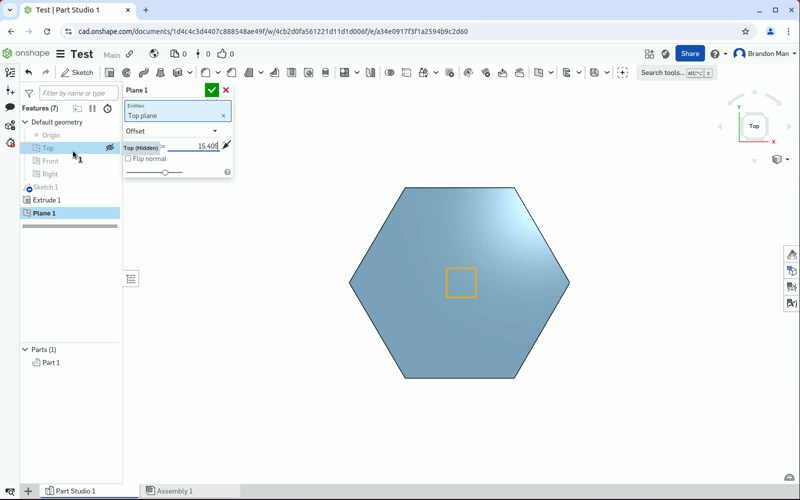
key(enter, 2)
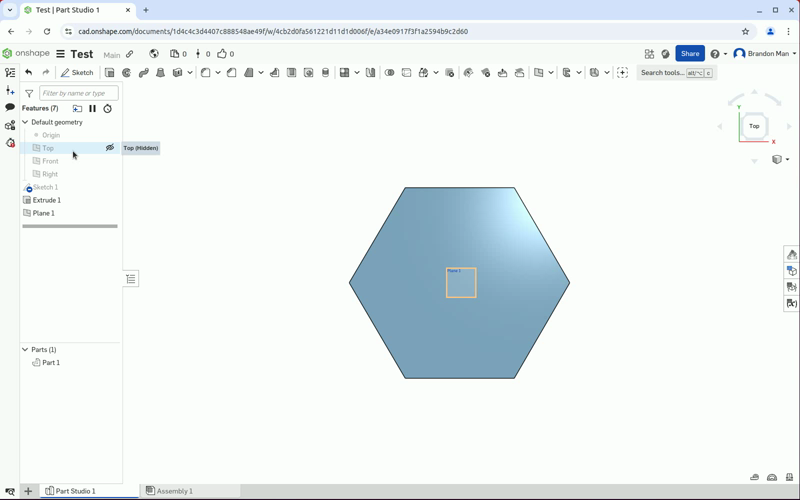
key(shift+s)
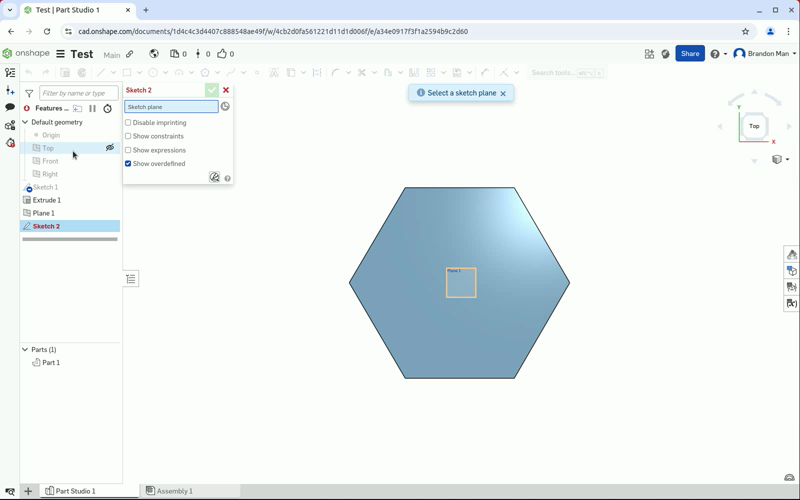
mouse_move(73, 215)
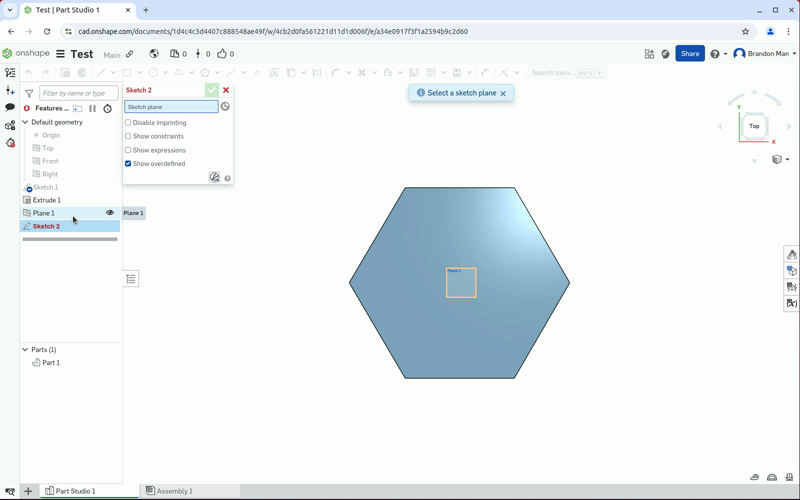
click(73, 215)
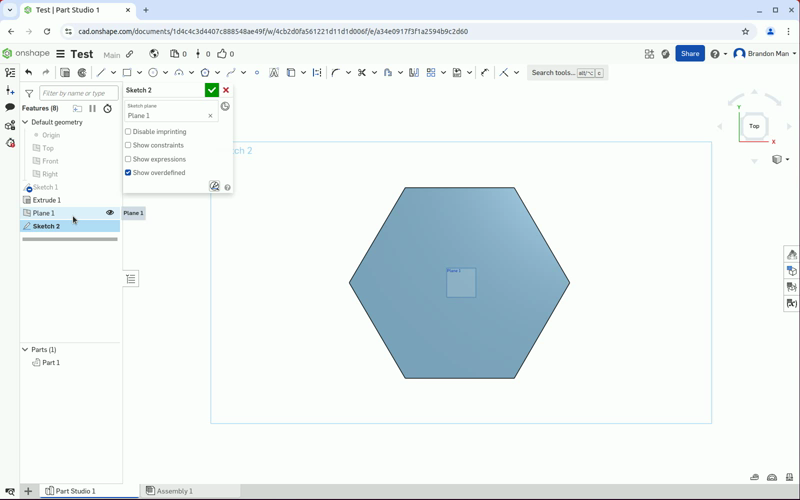
mouse_move(73, 352)
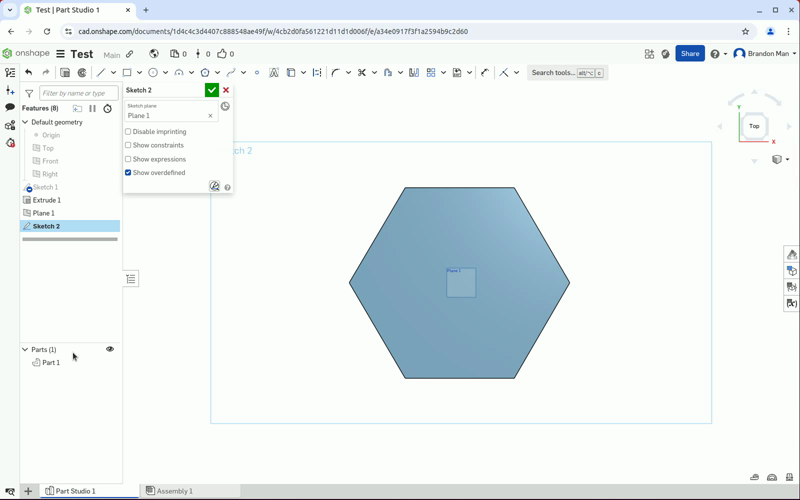
key(y)
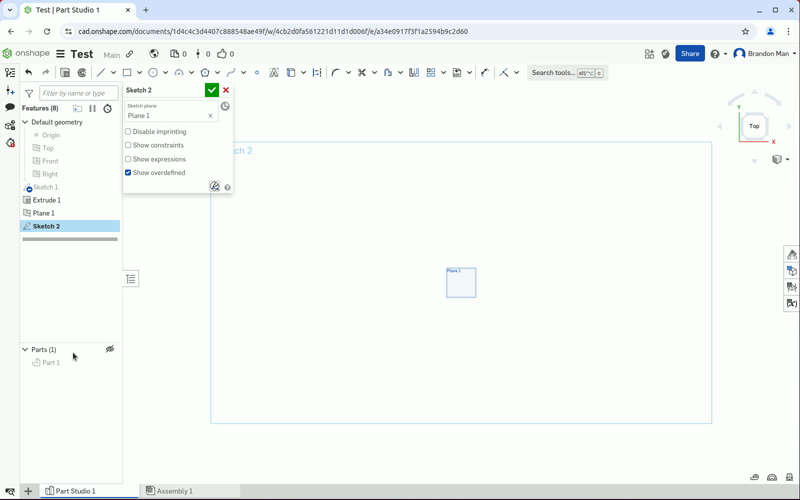
key(c)
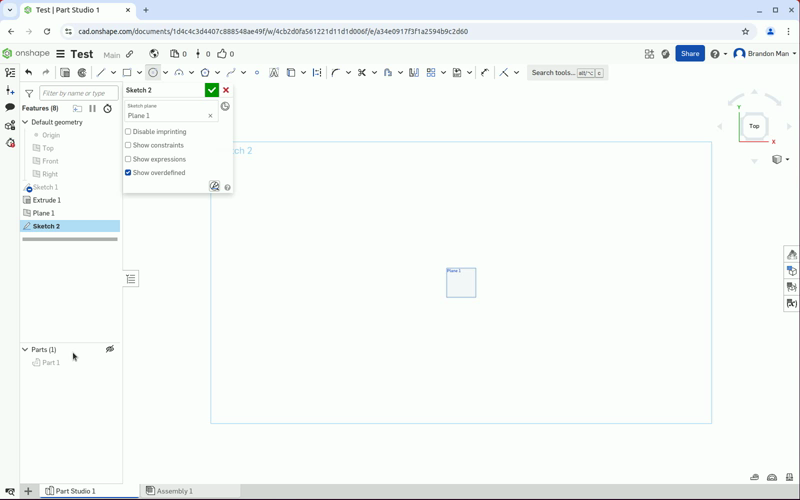
key_down(shift)
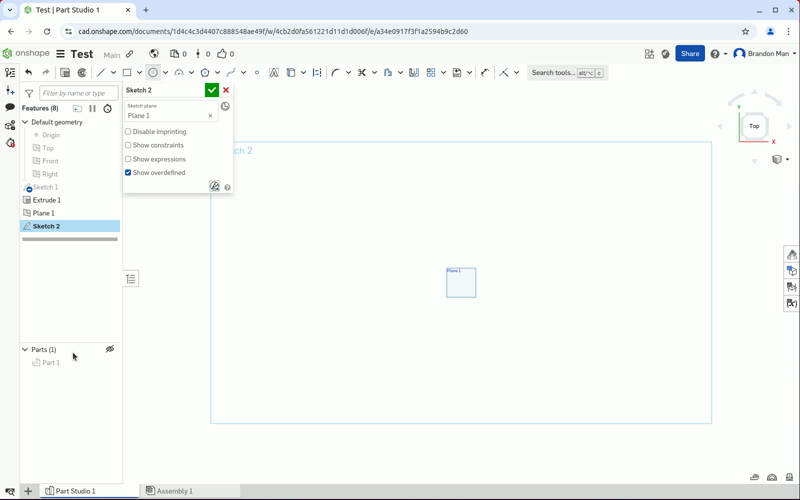
mouse_move(461, 282)
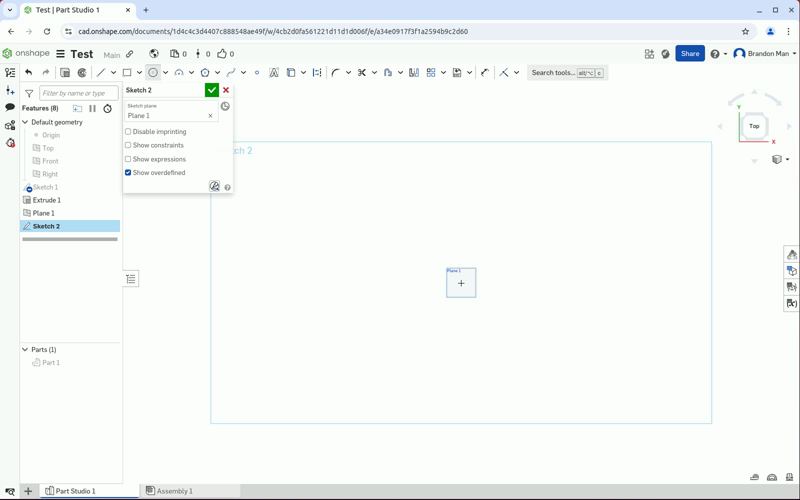
click(461, 282)
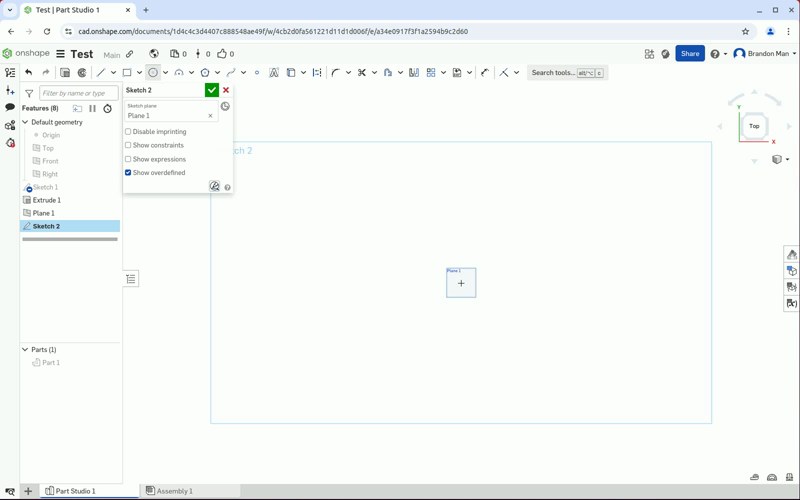
key_up(shift)
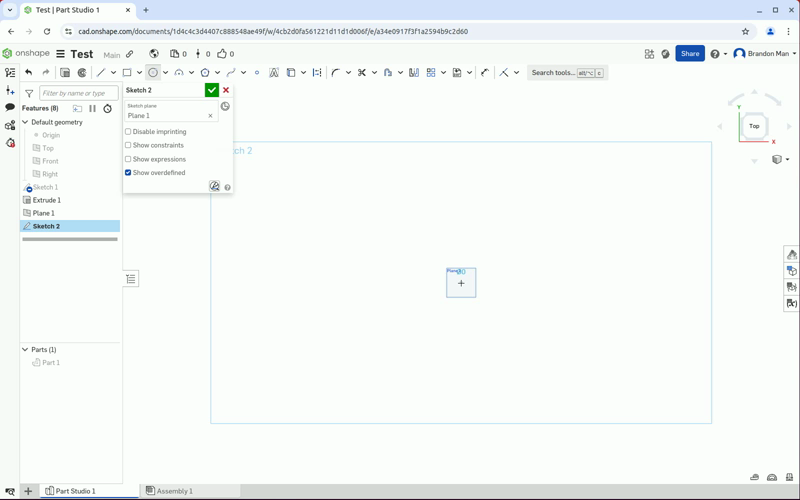
mouse_move(552, 282)
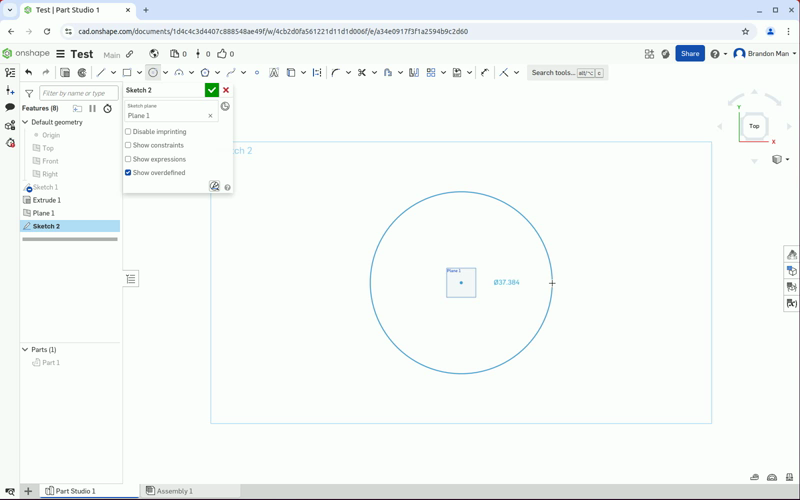
click(552, 282)
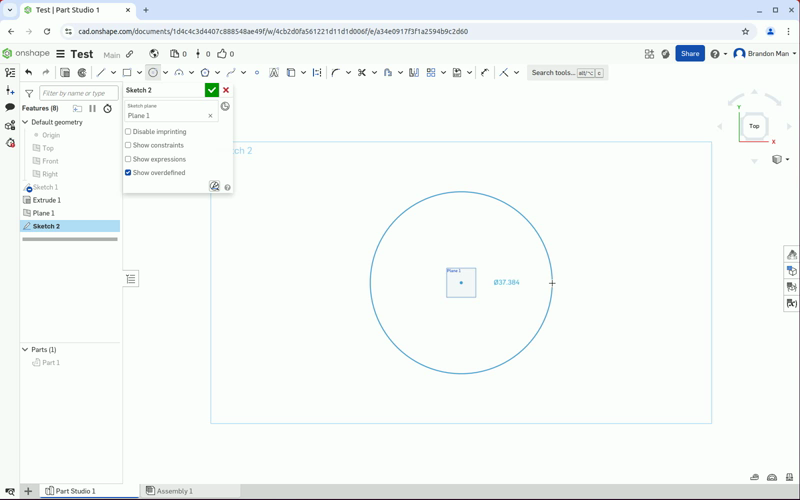
key(esc)
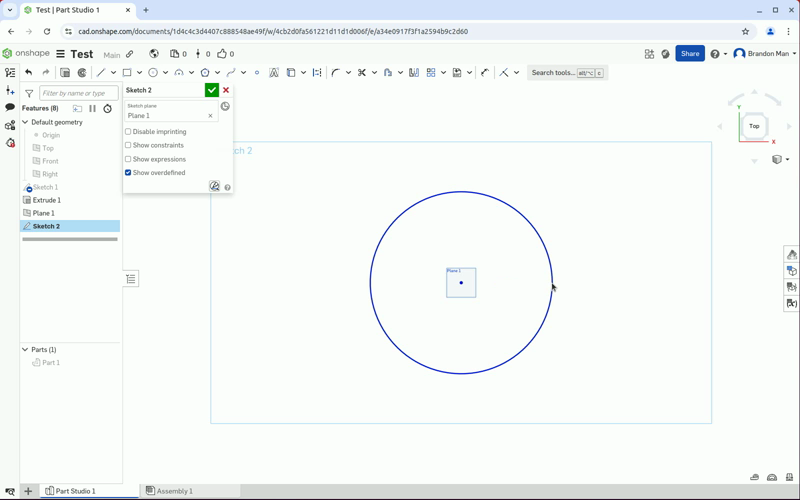
mouse_move(462, 341)
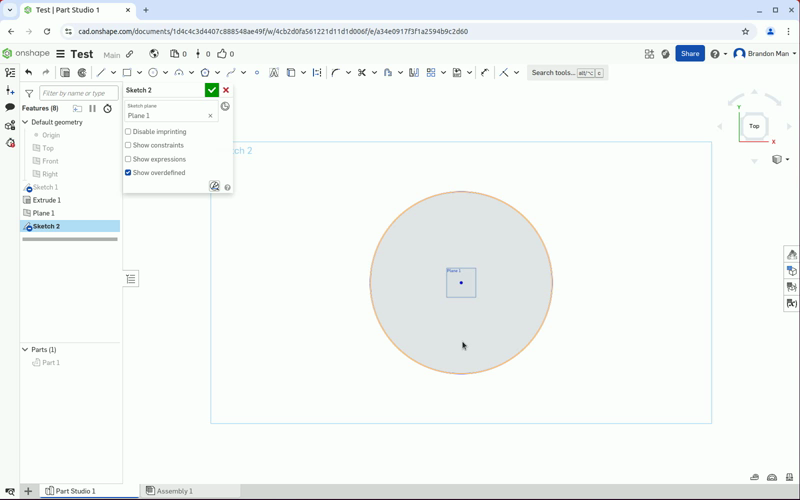
click(462, 341)
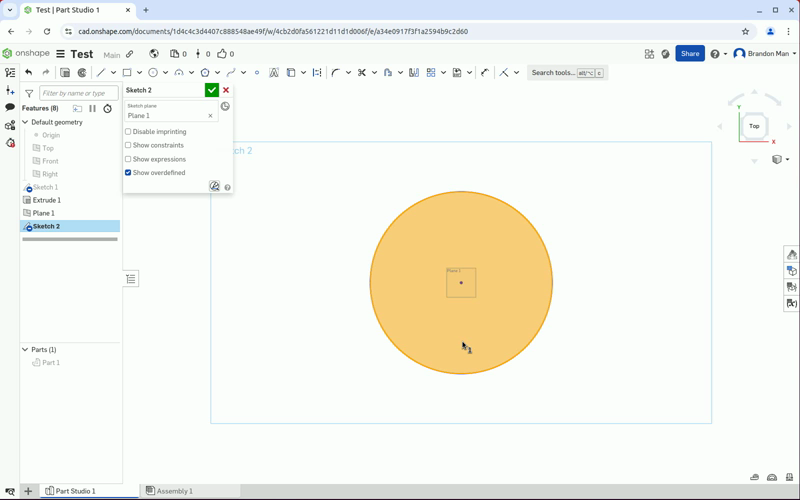
mouse_move(73, 352)
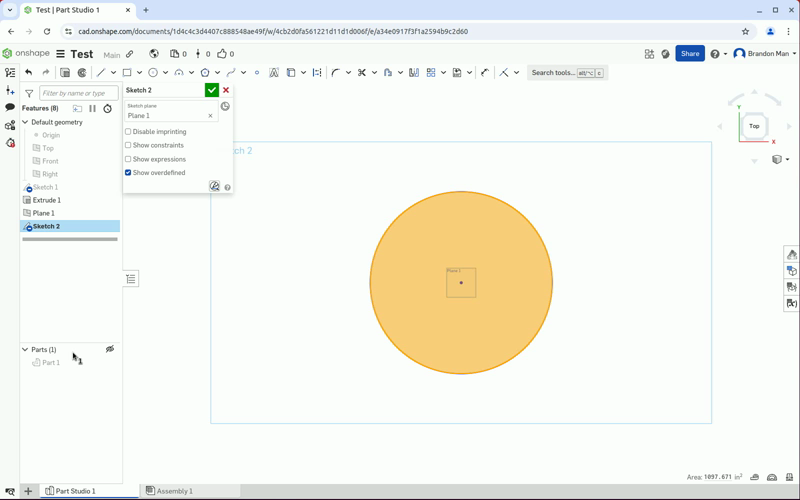
key(shift+y)
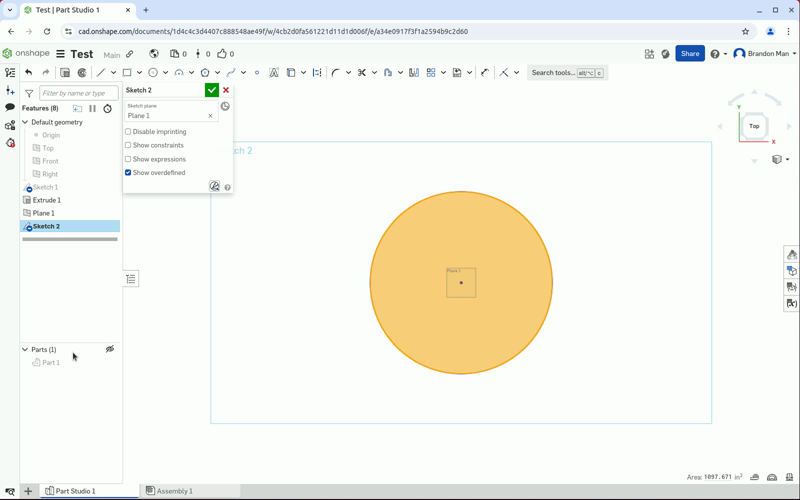
key(shift+e)
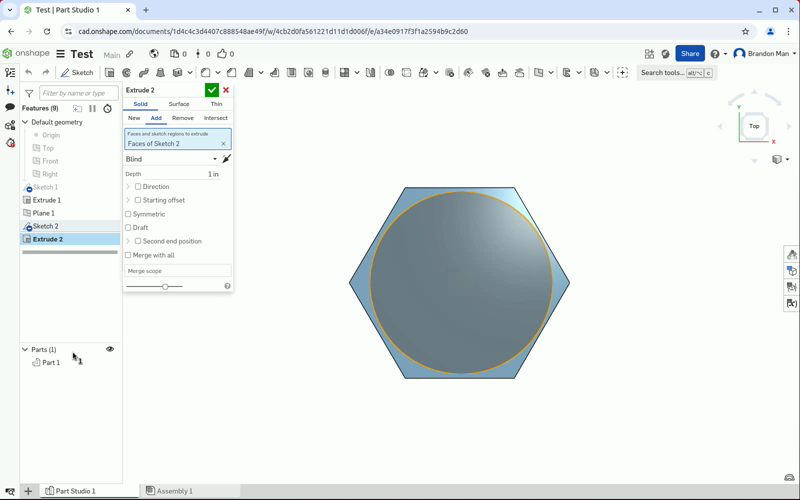
mouse_move(143, 106)
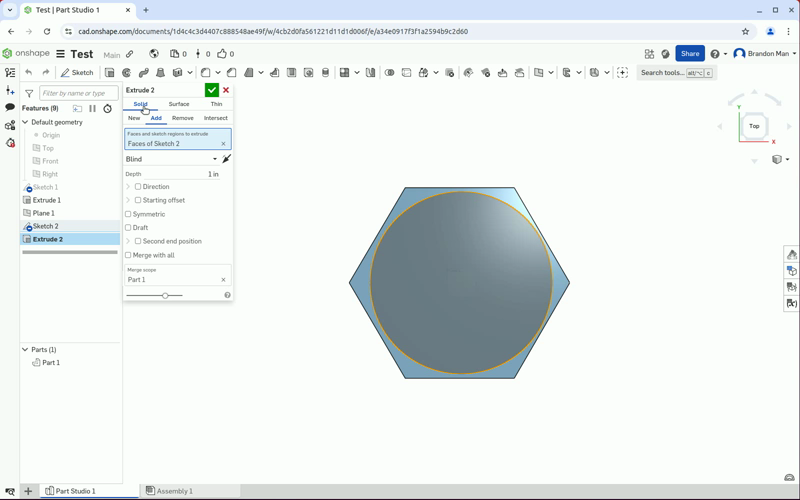
click(143, 106)
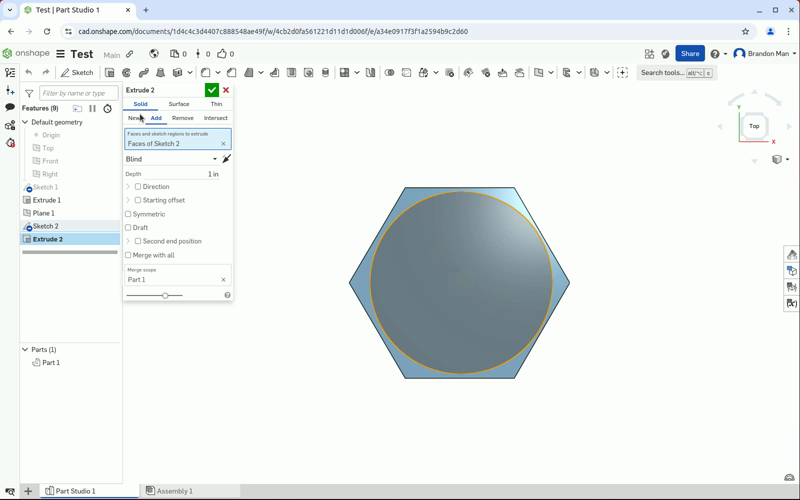
mouse_move(137, 120)
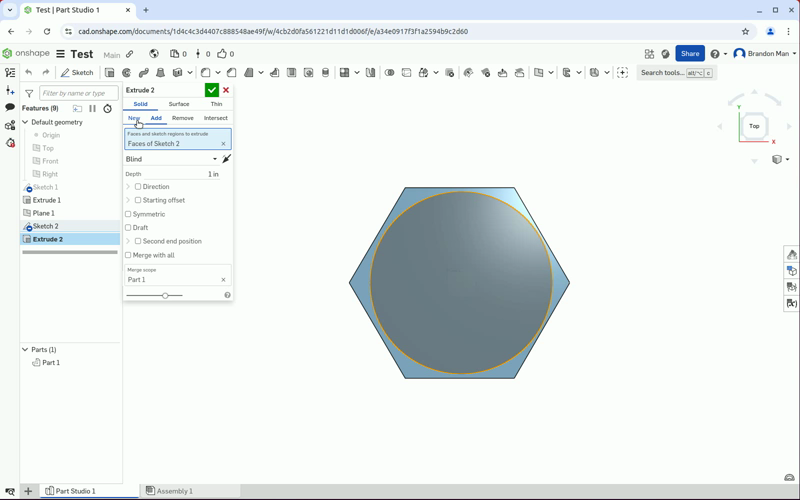
click(137, 120)
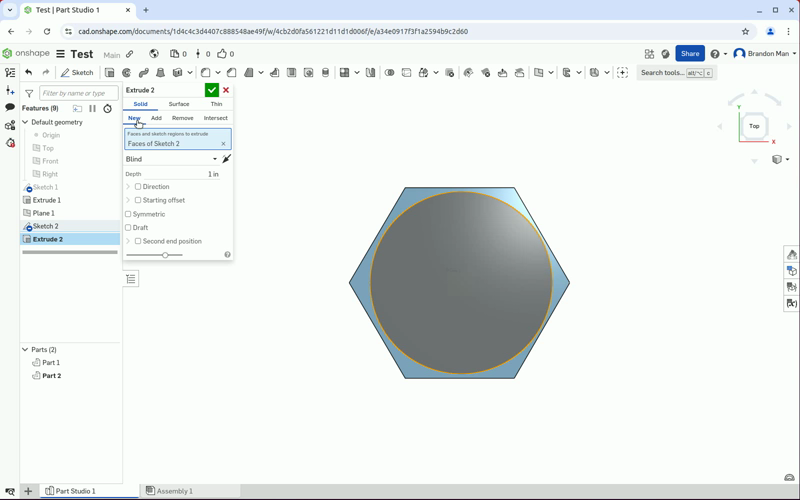
key(tab, 4)
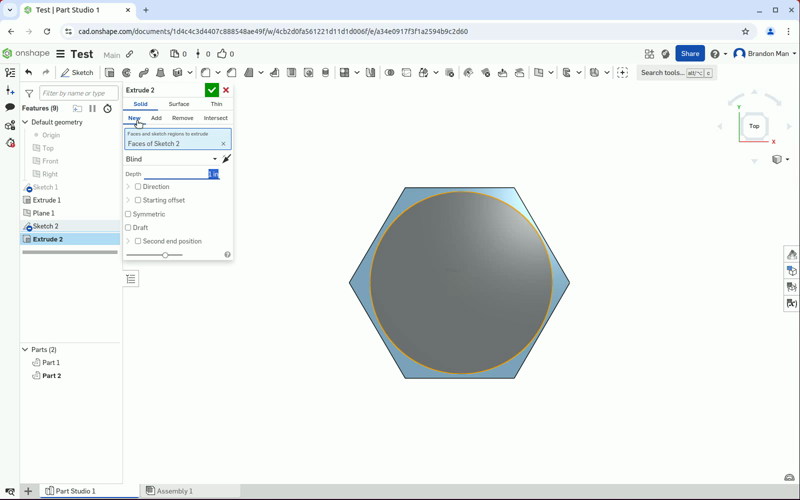
text(7.703)
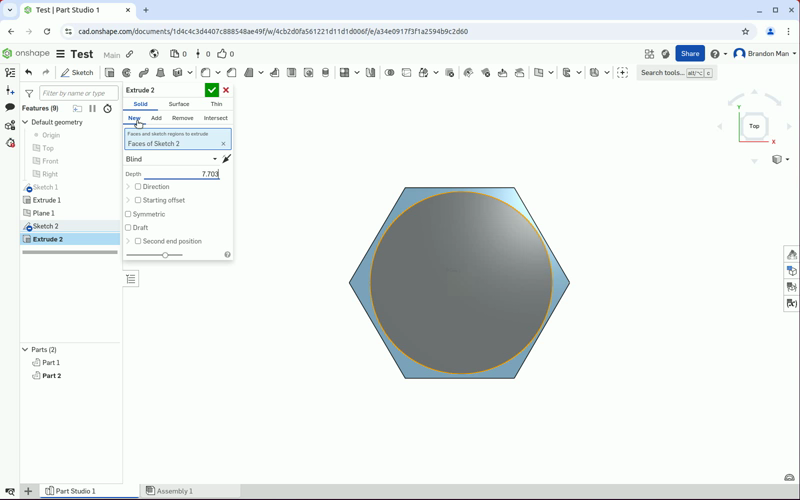
key(enter)
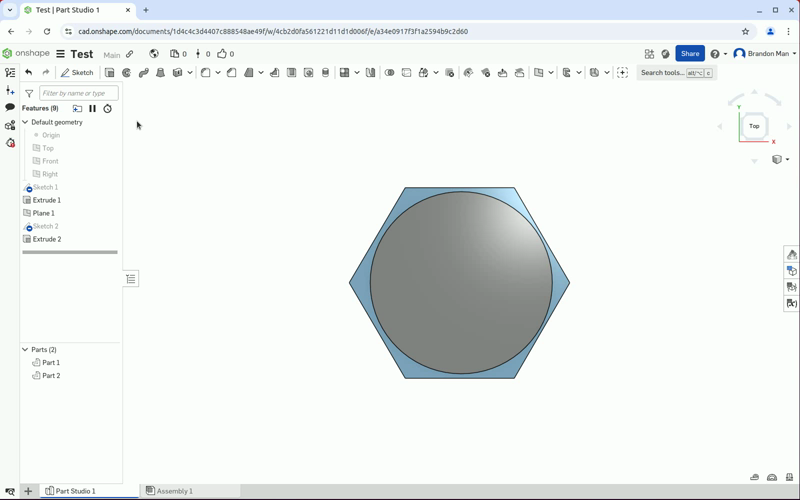
key(shift+h)
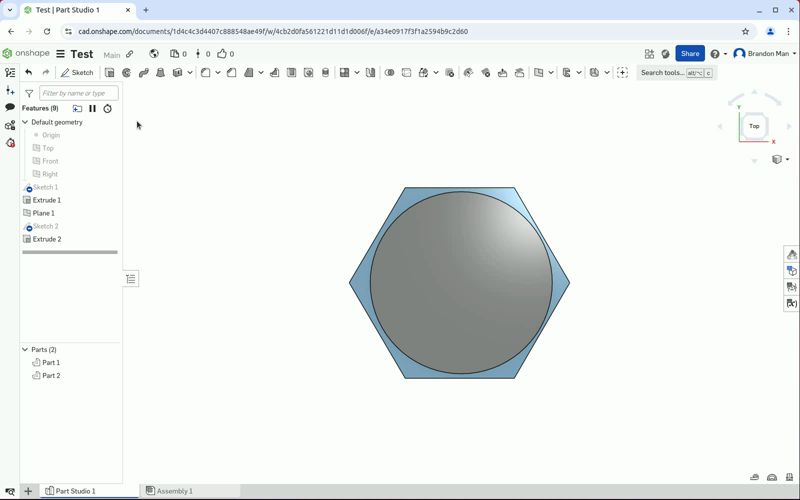
key(shift+h)
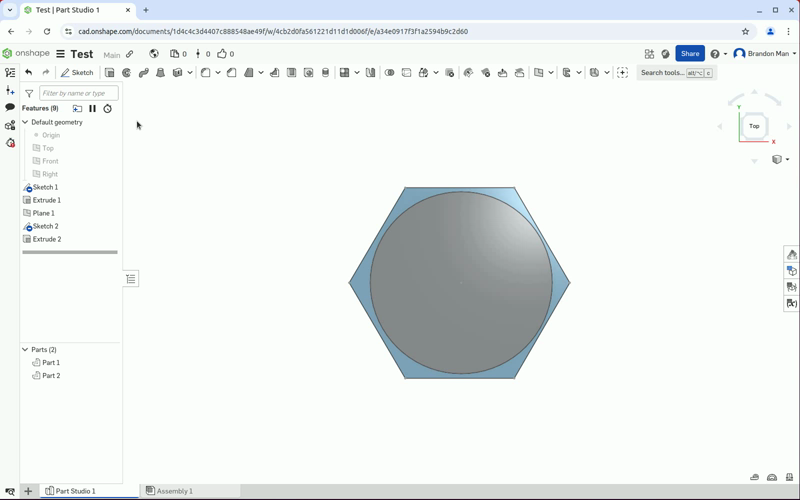
key(shift+7)
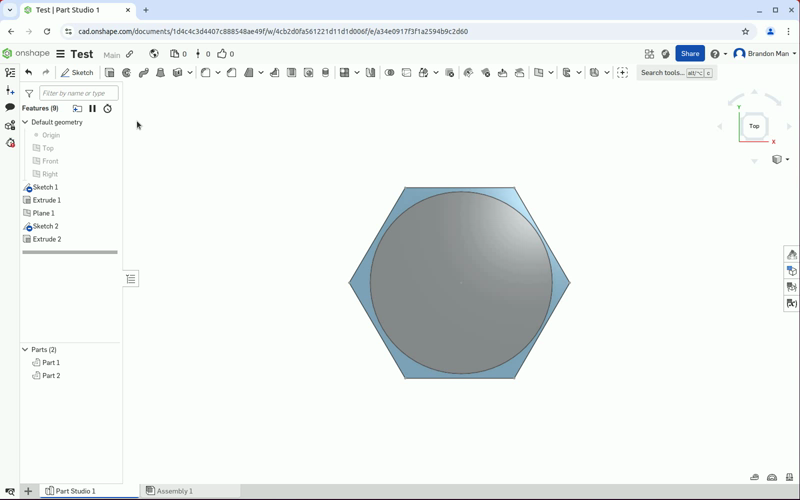
key(up, 3)
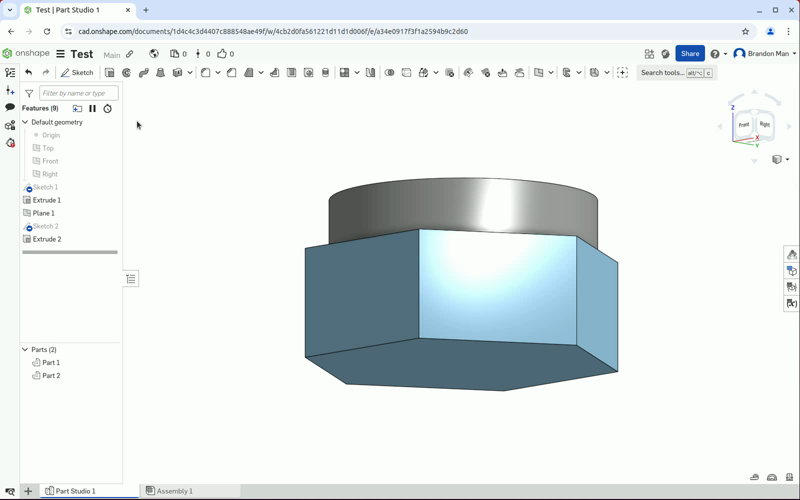
key(left, 3)
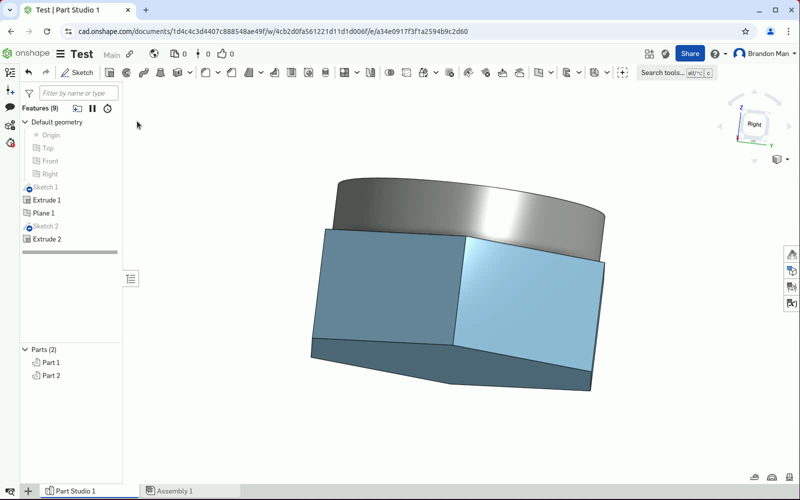
key(right, 3)
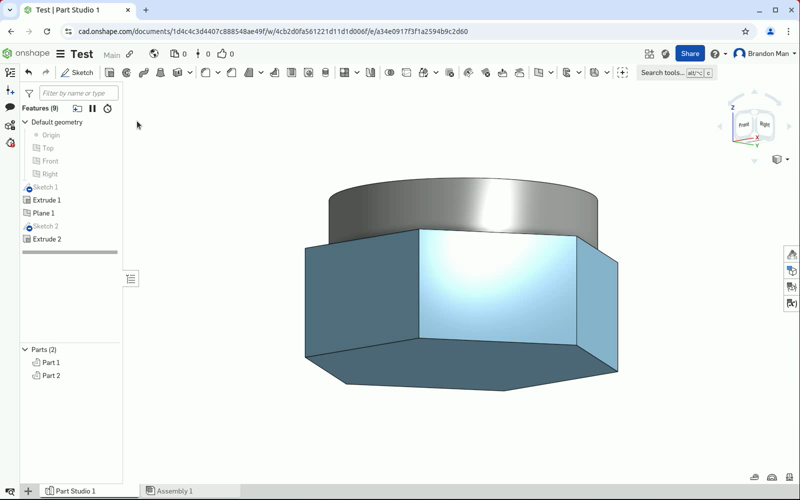
key(down, 3)
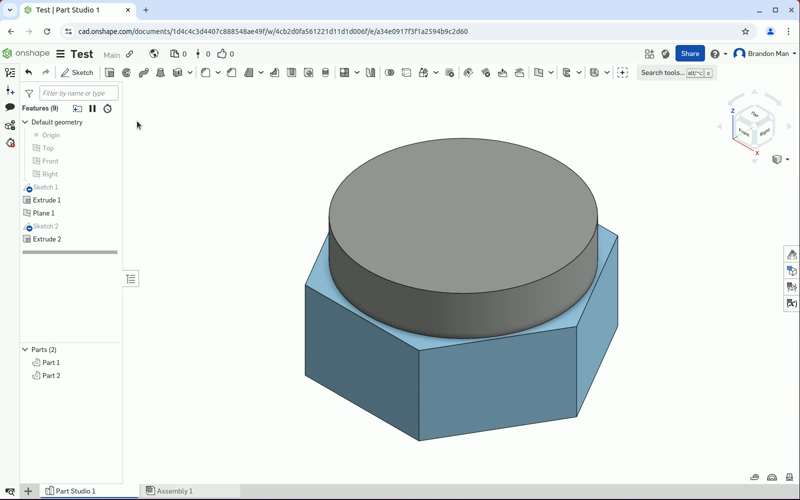
mouse_move(73, 189)
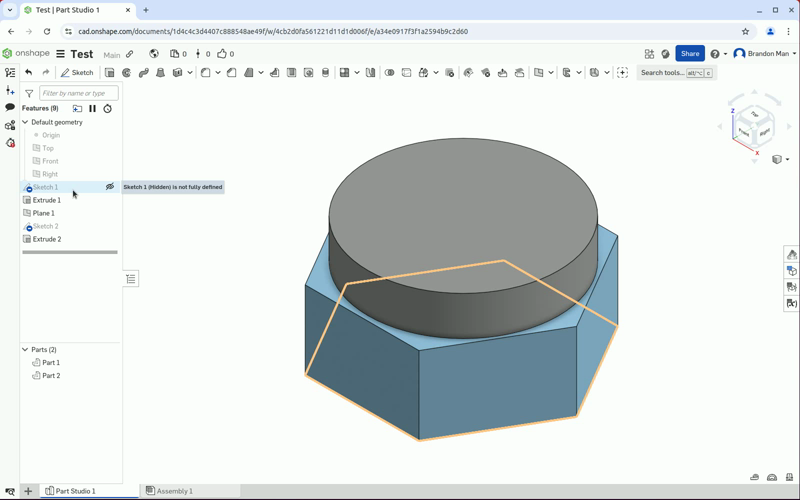
click(73, 189)